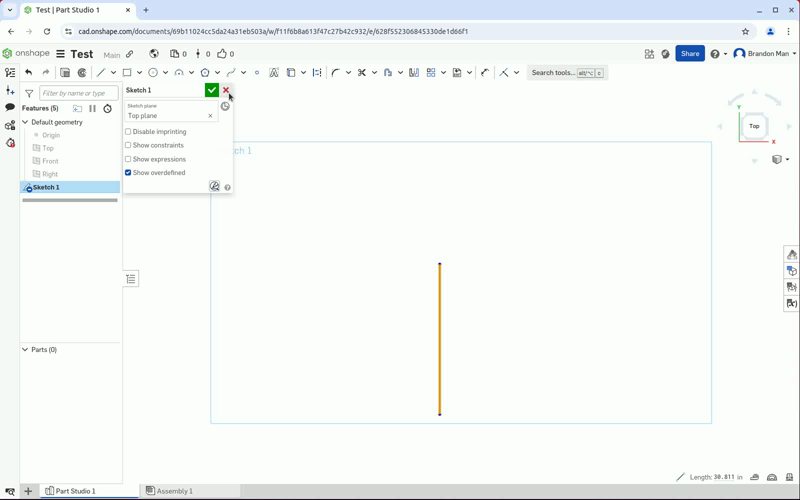
key(shift+h)
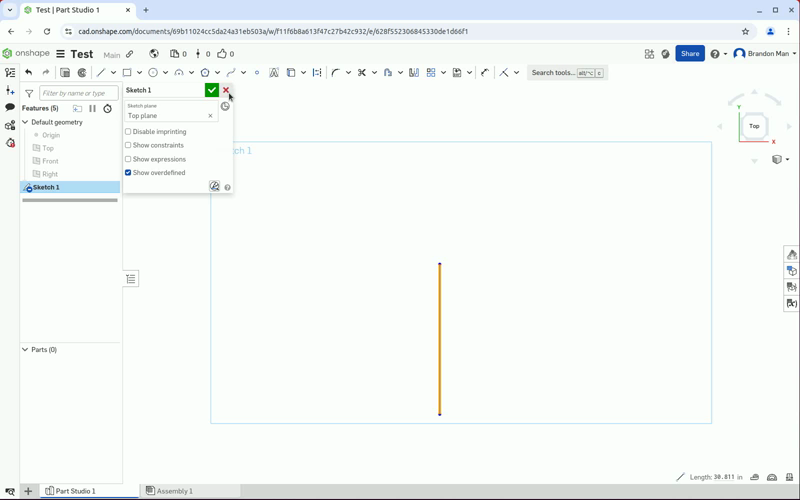
key(shift+s)
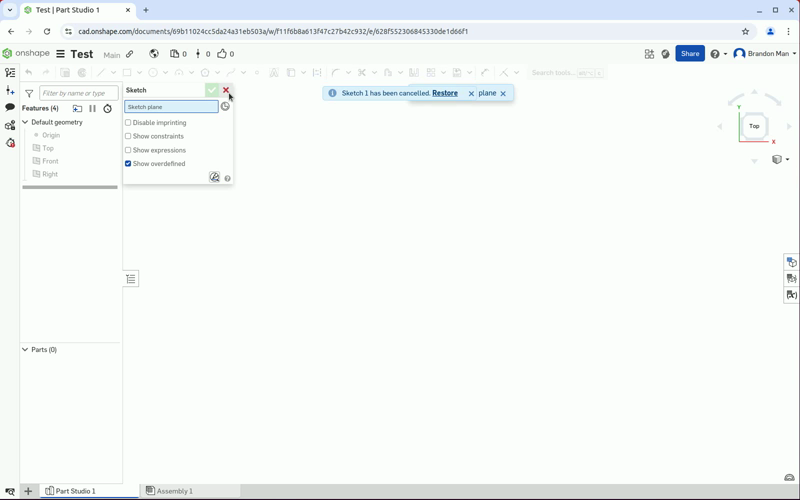
mouse_move(73, 150)
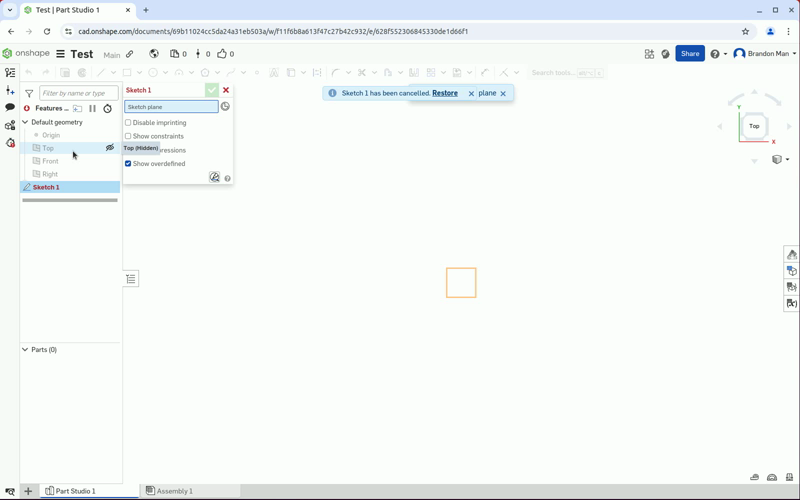
click(73, 150)
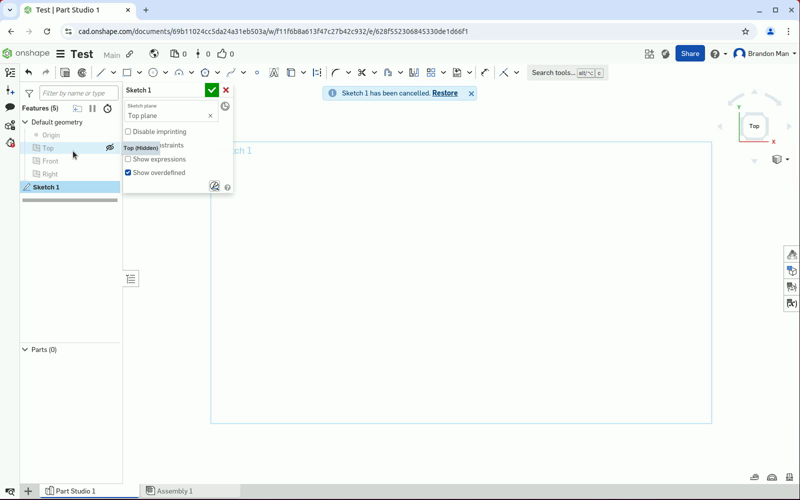
mouse_move(73, 352)
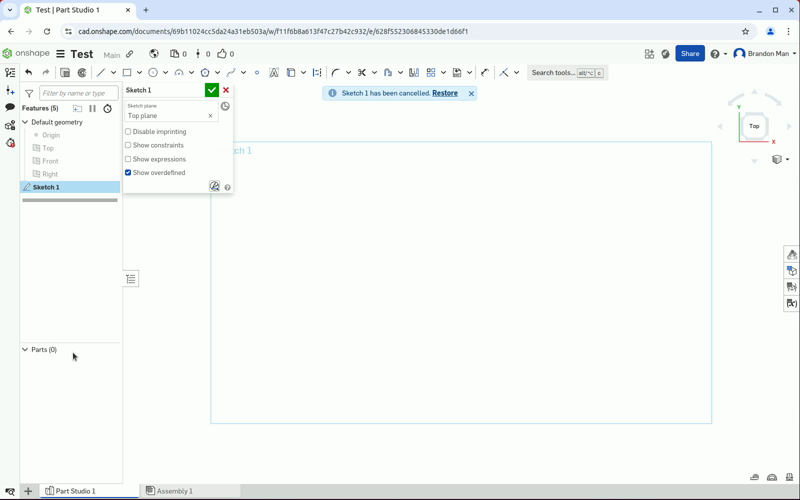
key(y)
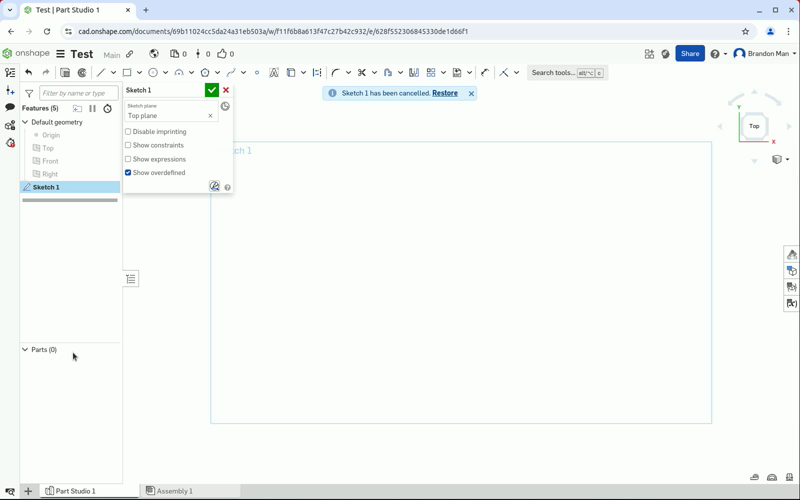
key(l)
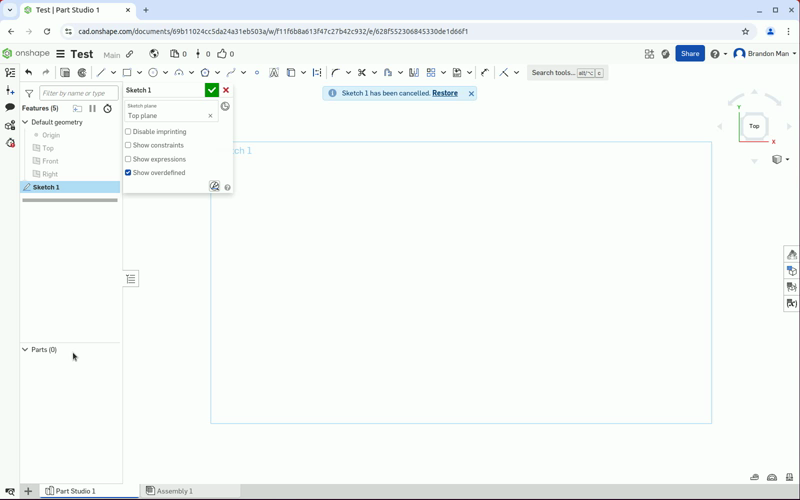
key_down(shift)
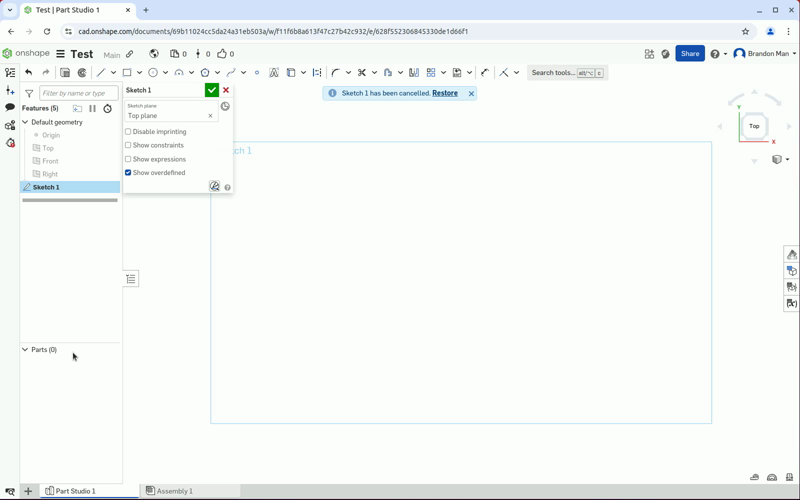
mouse_move(348, 353)
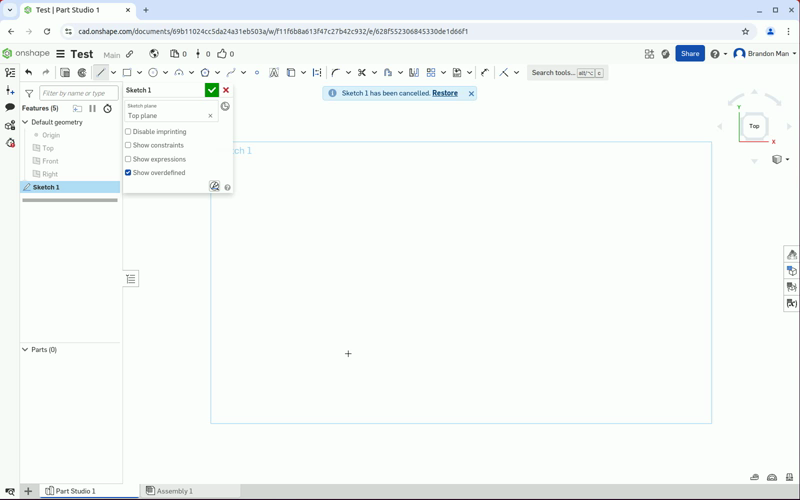
click(348, 353)
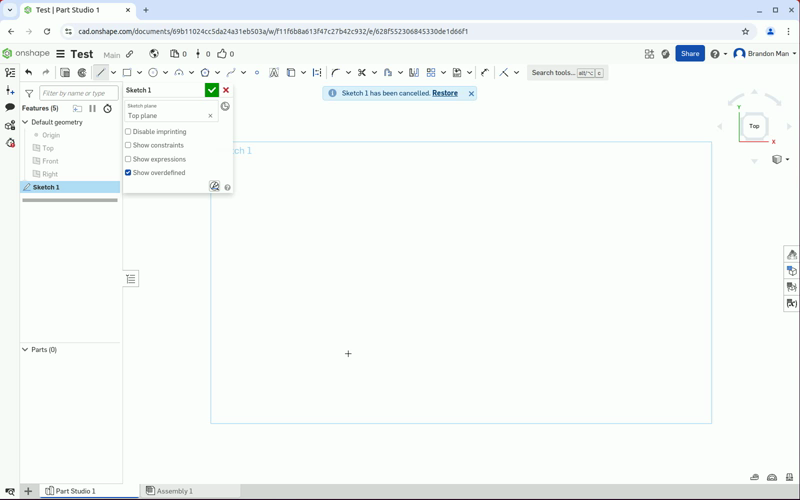
key_up(shift)
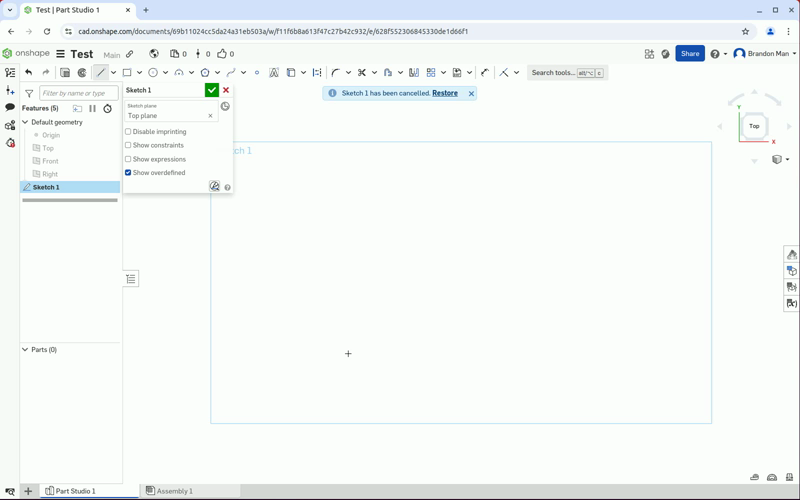
key_down(shift)
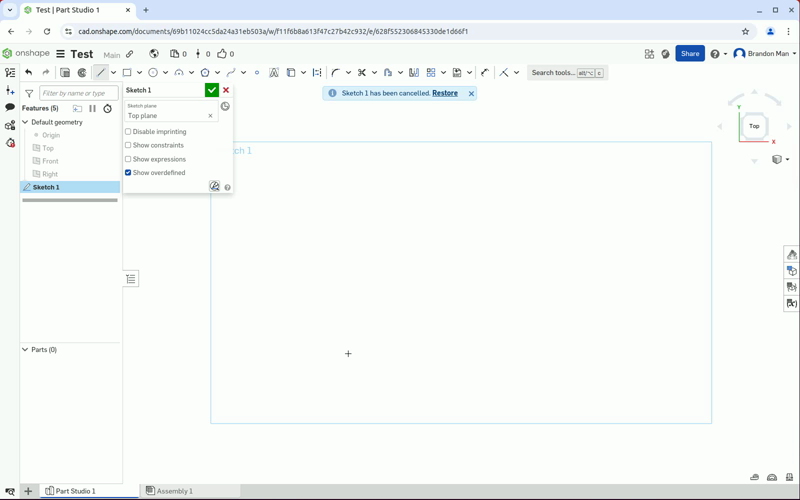
mouse_move(572, 353)
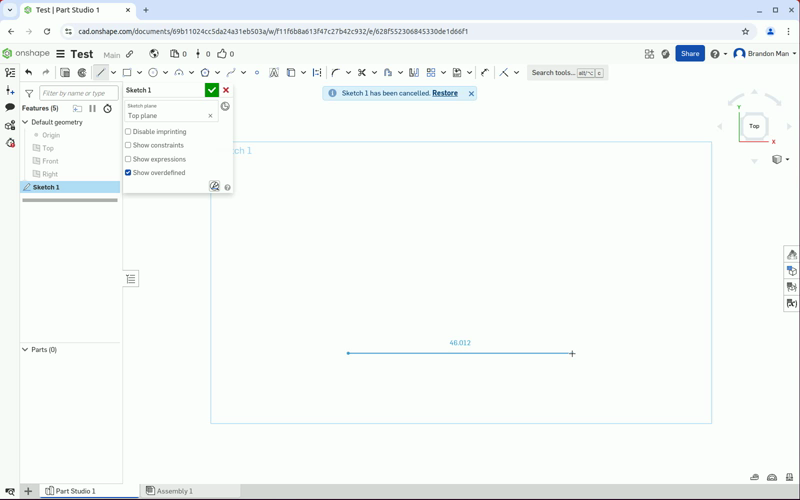
click(572, 353)
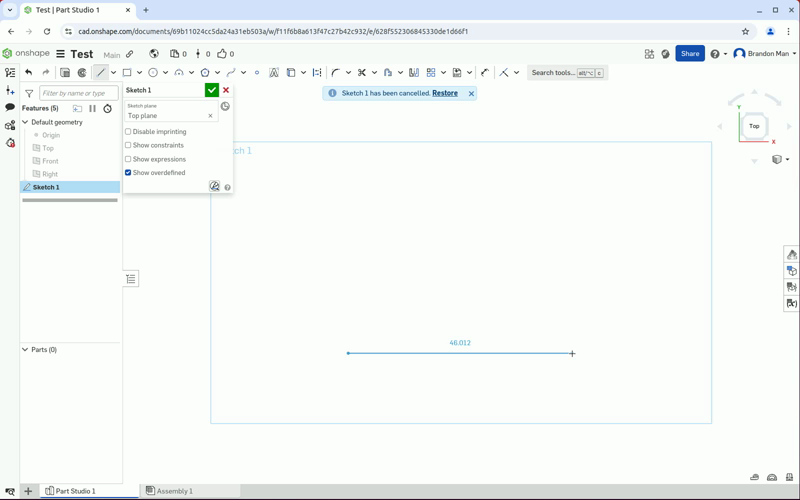
key_up(shift)
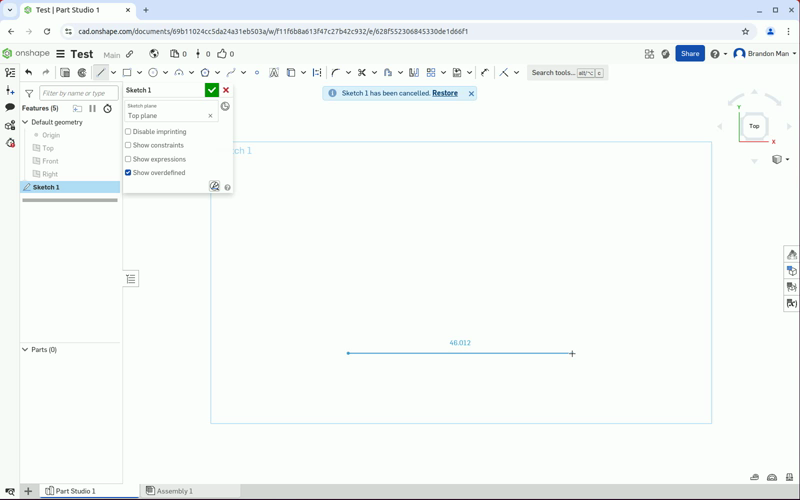
key_down(shift)
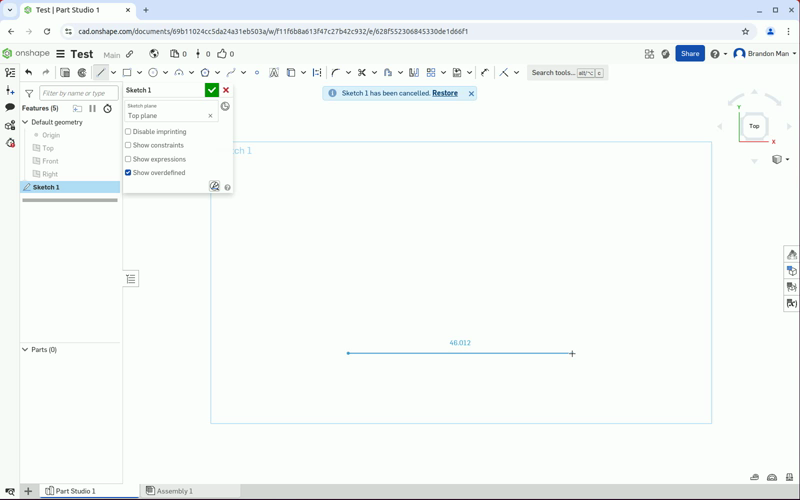
mouse_move(572, 214)
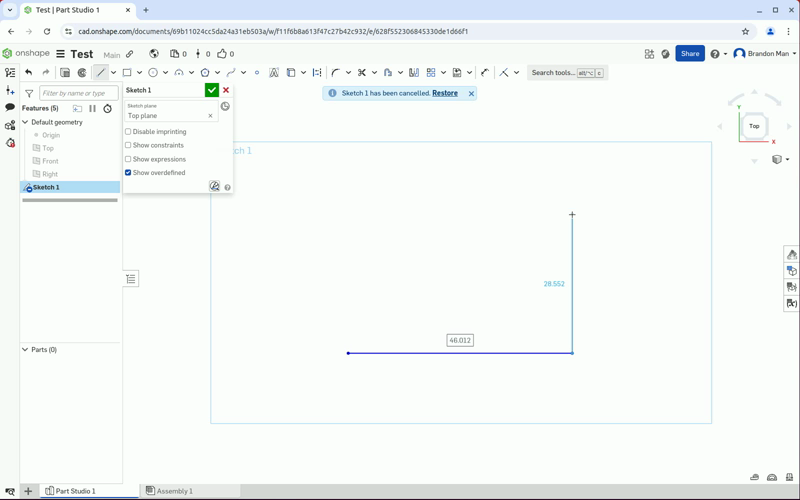
click(572, 214)
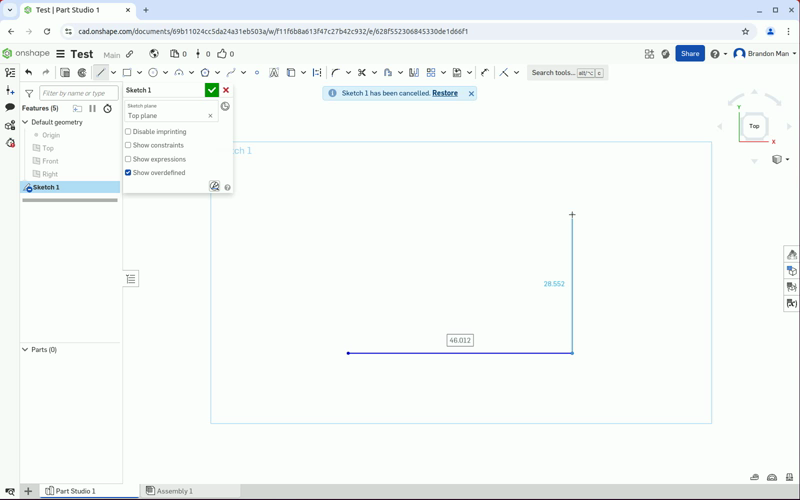
key_up(shift)
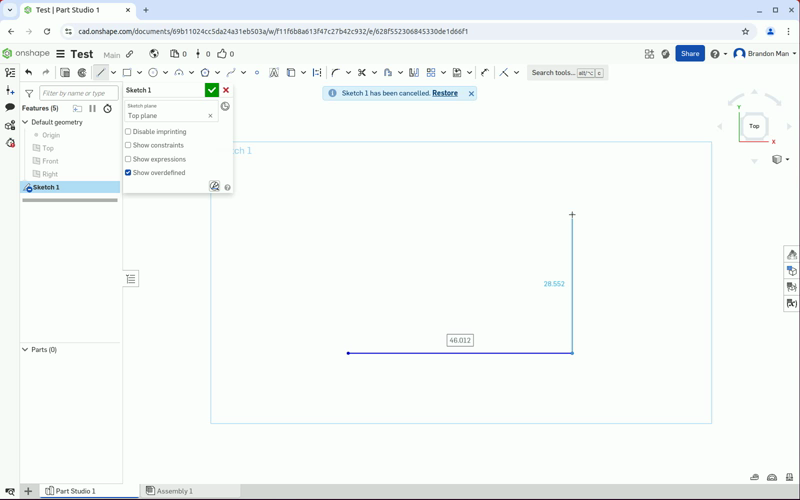
key_down(shift)
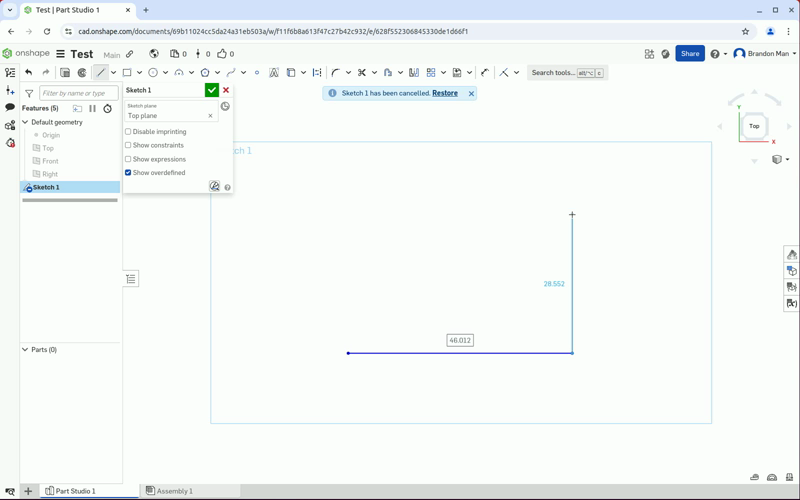
mouse_move(348, 214)
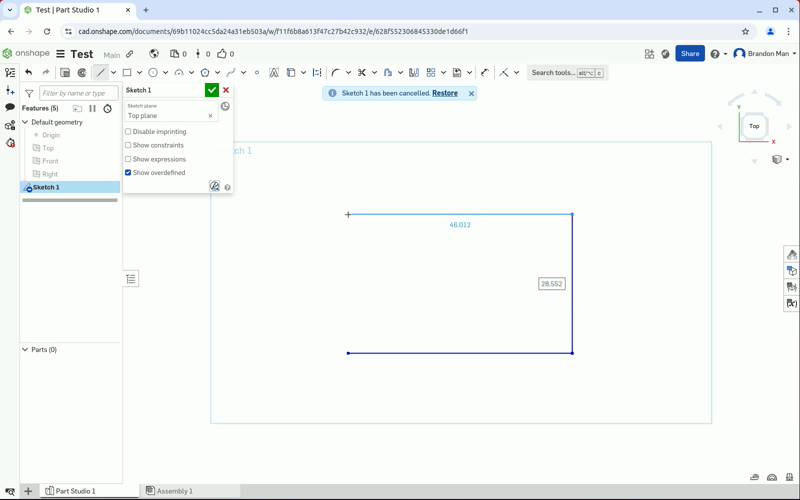
click(348, 214)
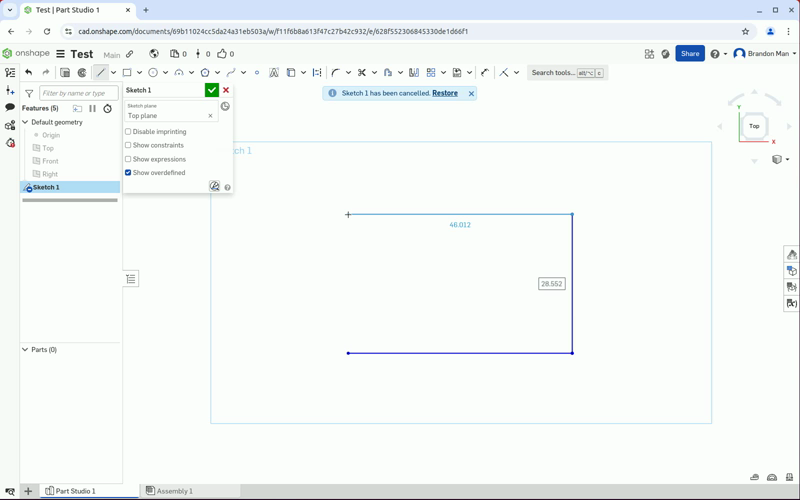
key_up(shift)
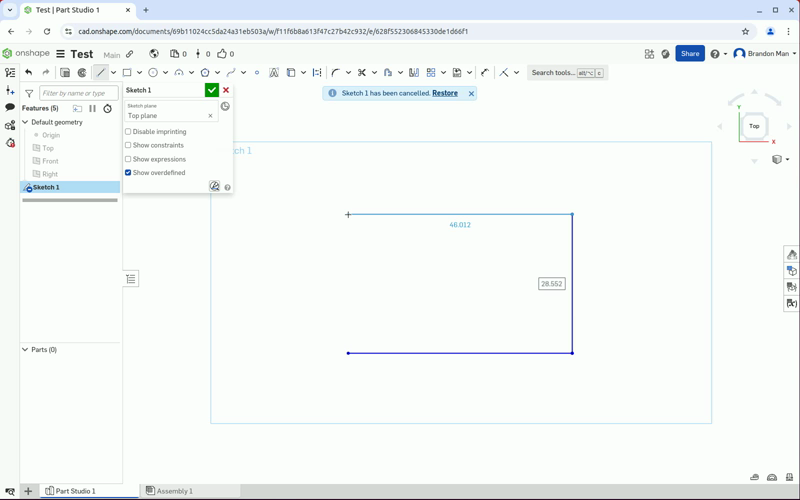
key_down(shift)
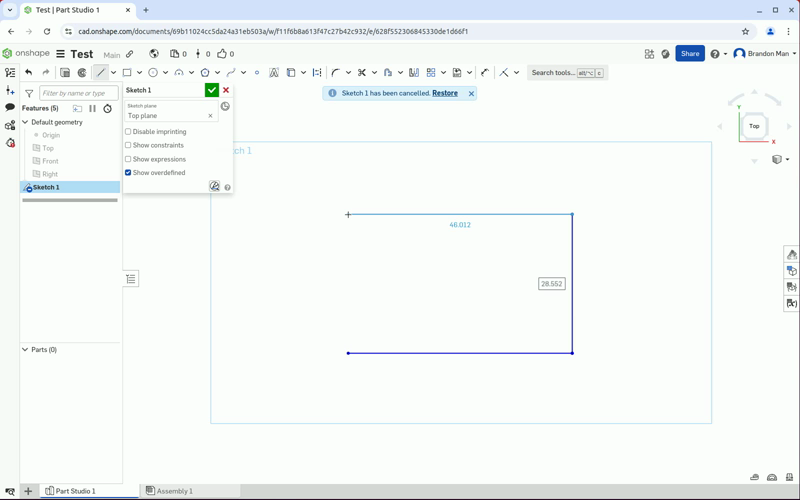
mouse_move(348, 353)
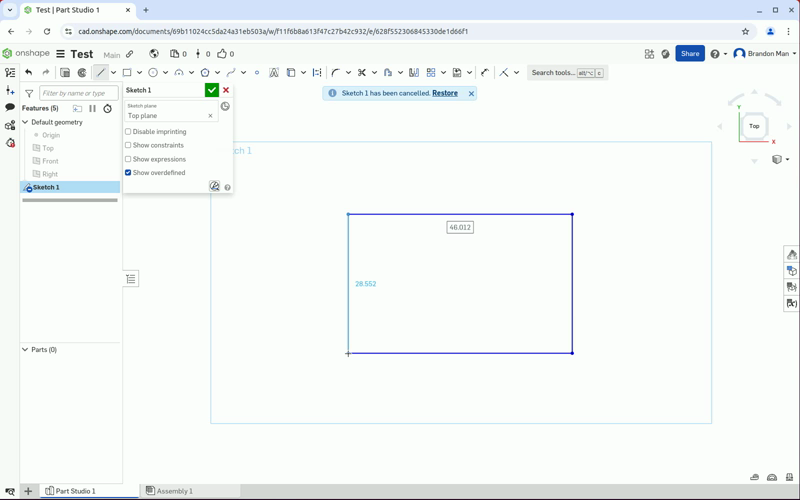
key_up(shift)
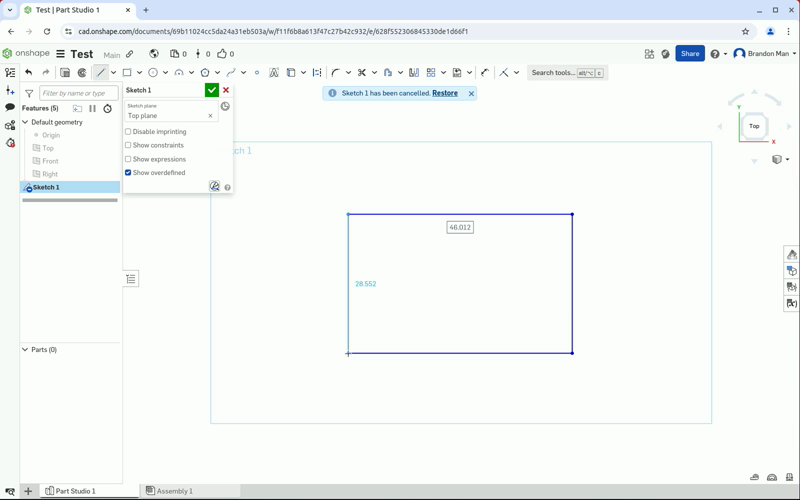
click(348, 353)
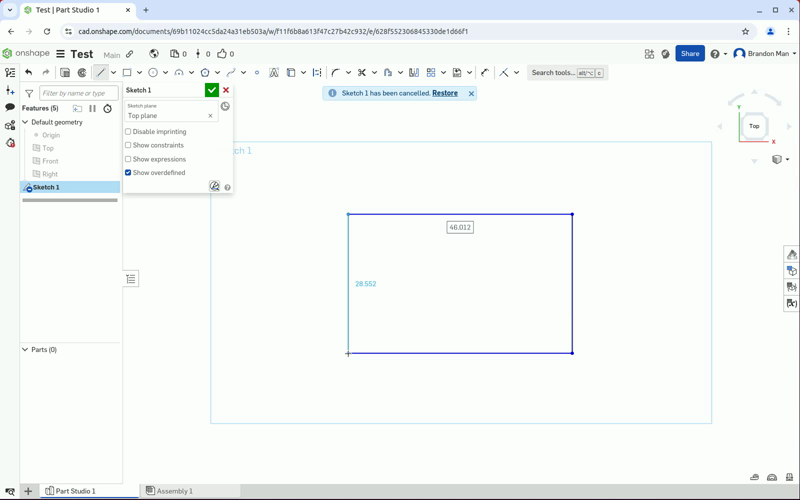
key(esc)
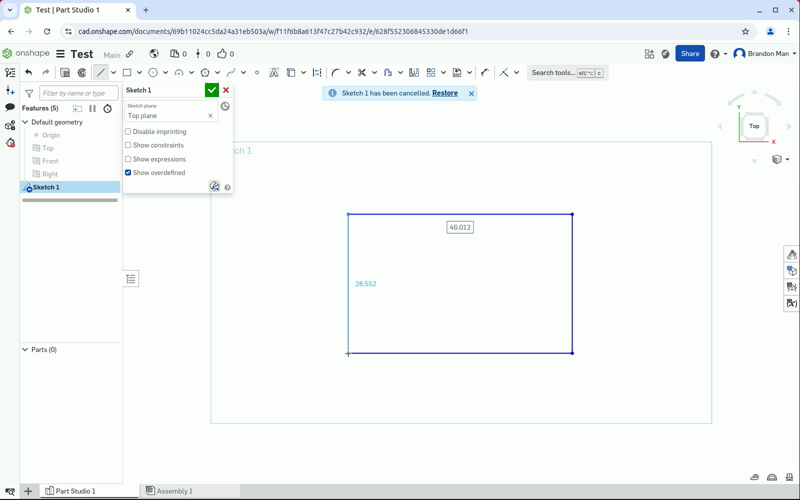
mouse_move(483, 269)
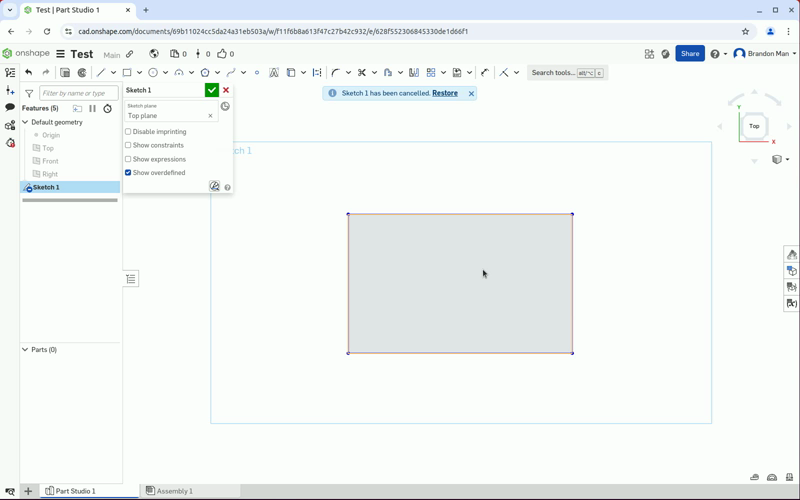
click(483, 269)
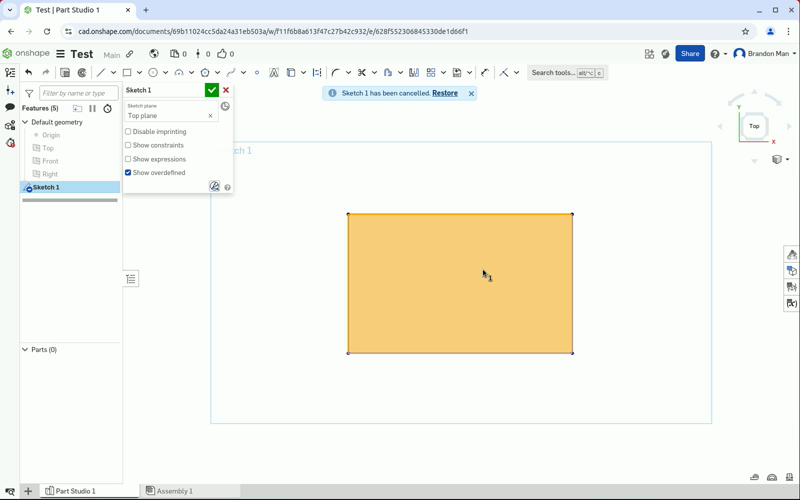
mouse_move(73, 352)
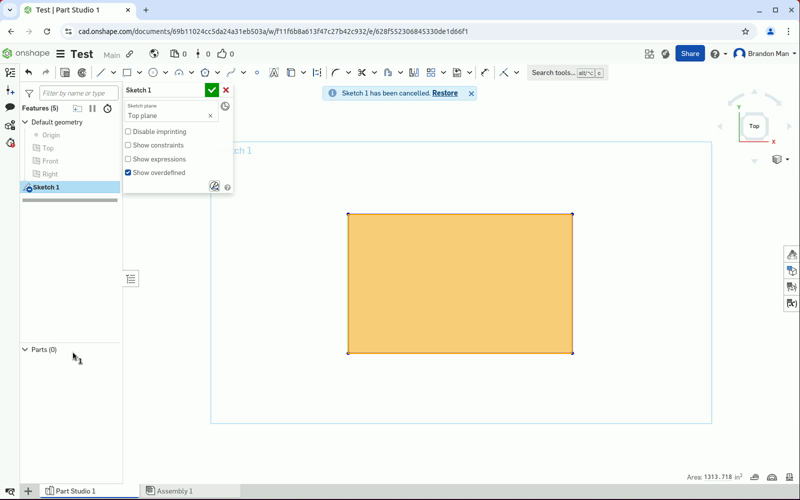
key(shift+y)
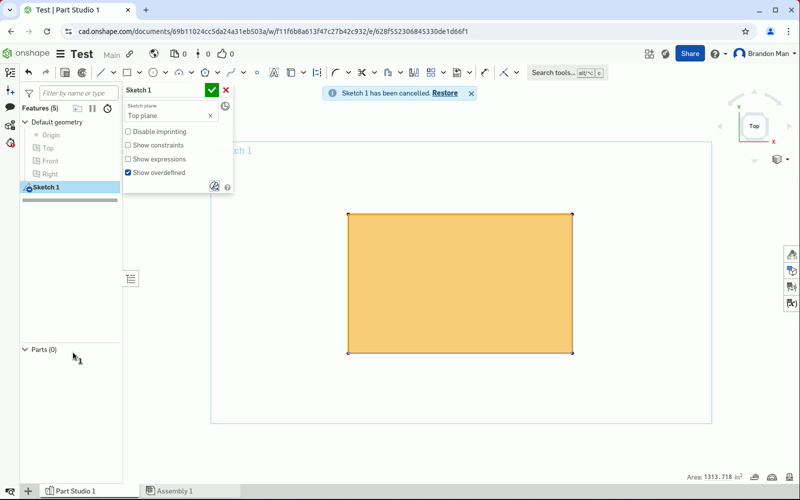
key(shift+e)
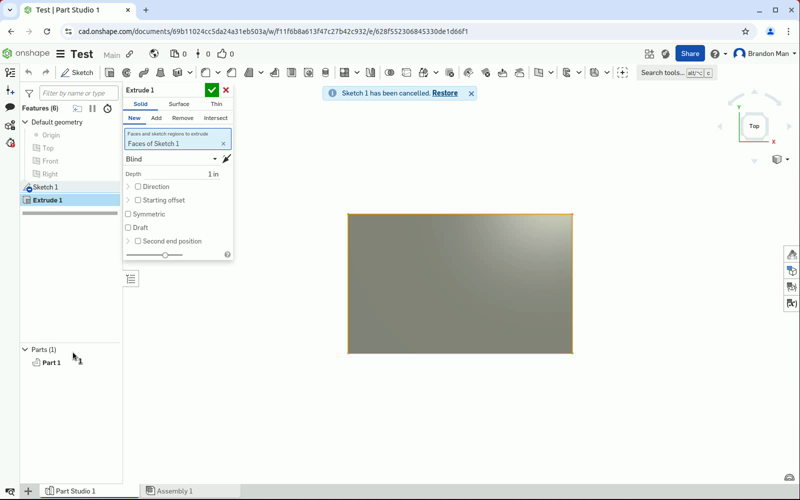
mouse_move(143, 106)
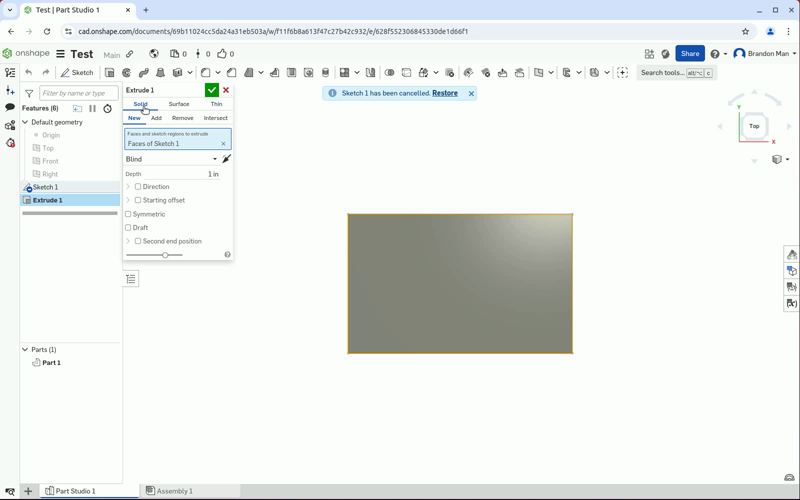
click(143, 106)
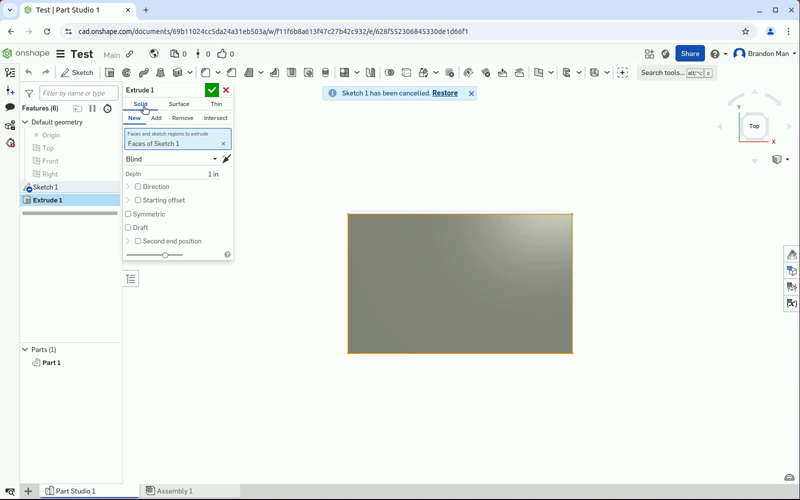
mouse_move(137, 120)
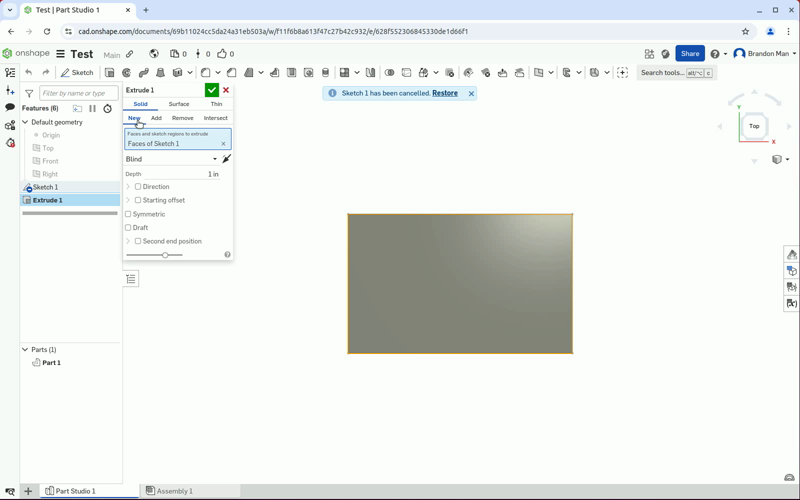
click(137, 120)
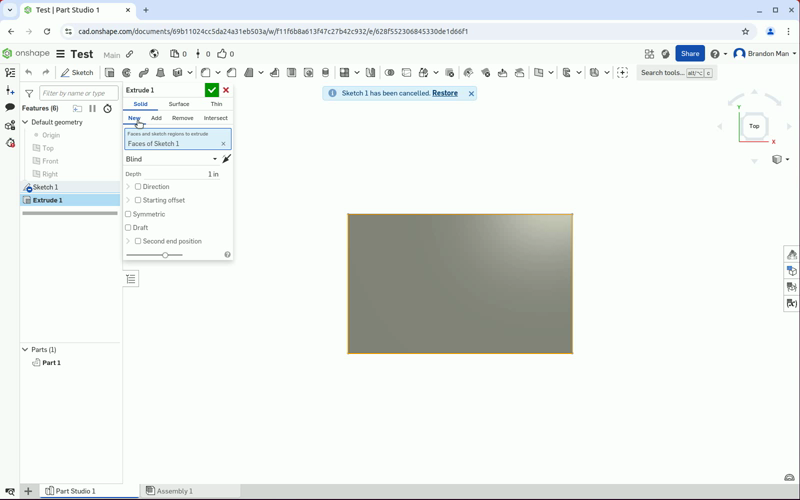
key(tab, 4)
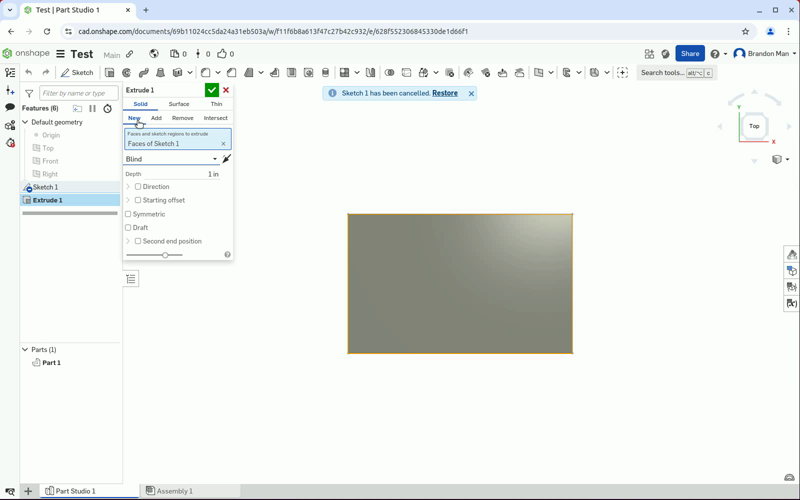
text(3.37)
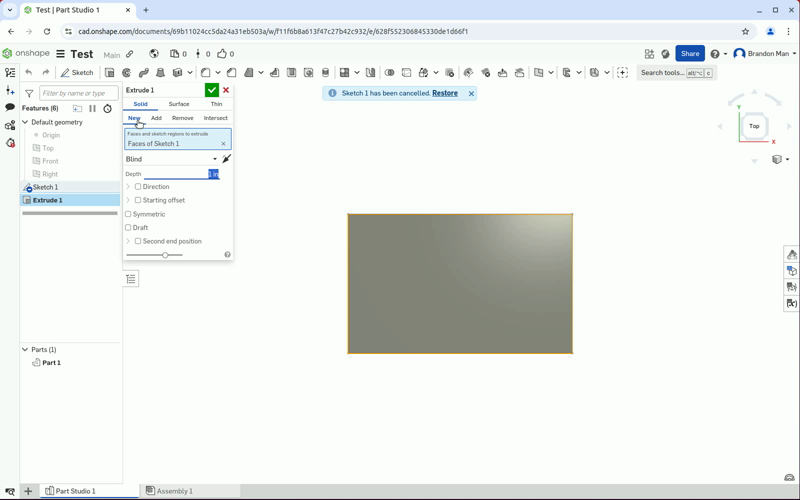
key(enter)
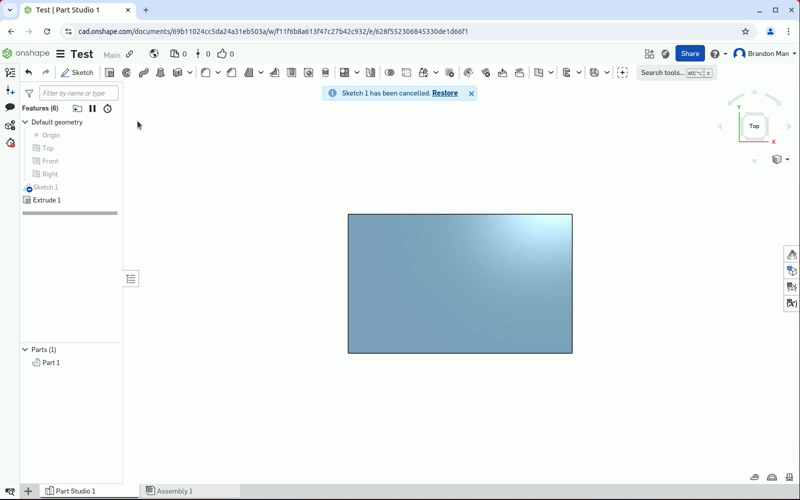
key(shift+h)
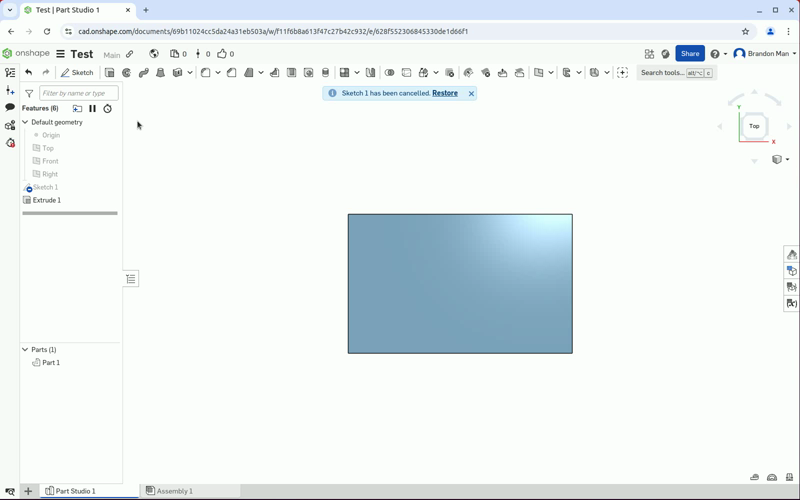
key(shift+h)
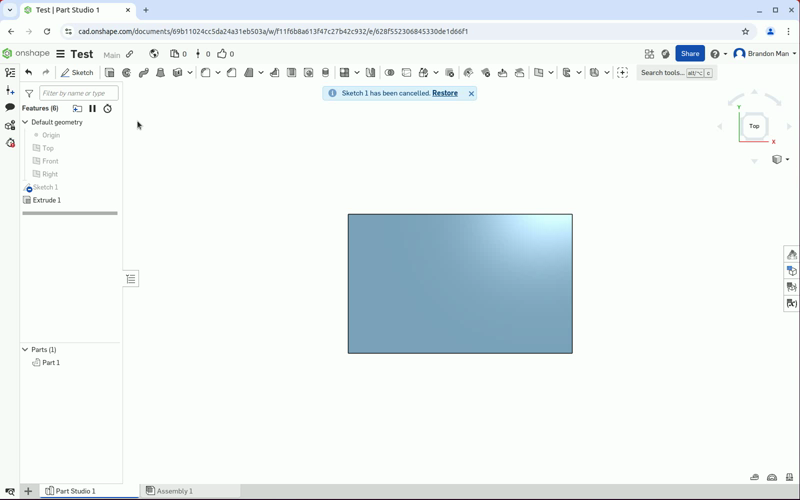
mouse_move(73, 189)
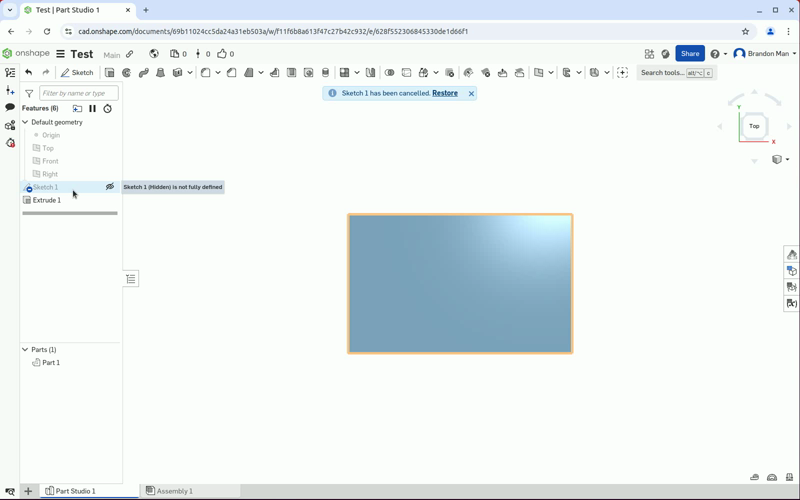
click(73, 189)
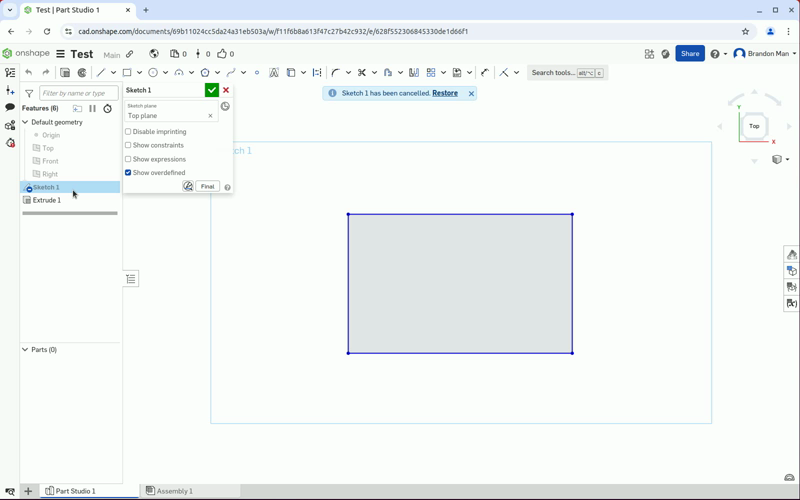
mouse_move(229, 92)
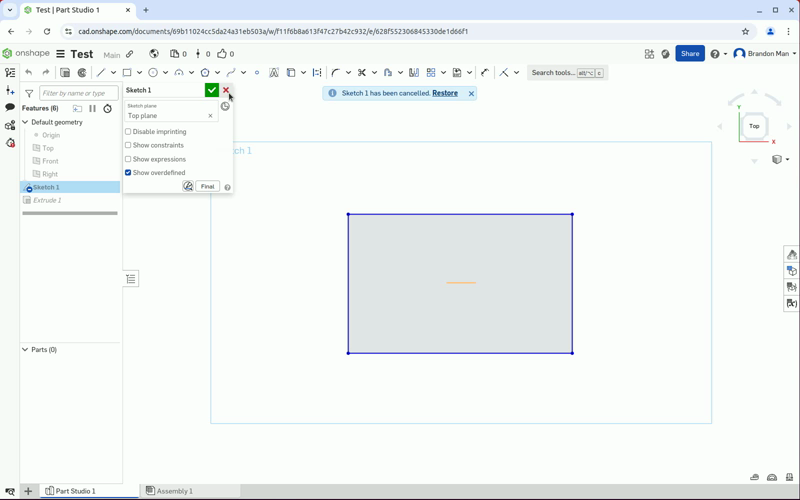
click(229, 92)
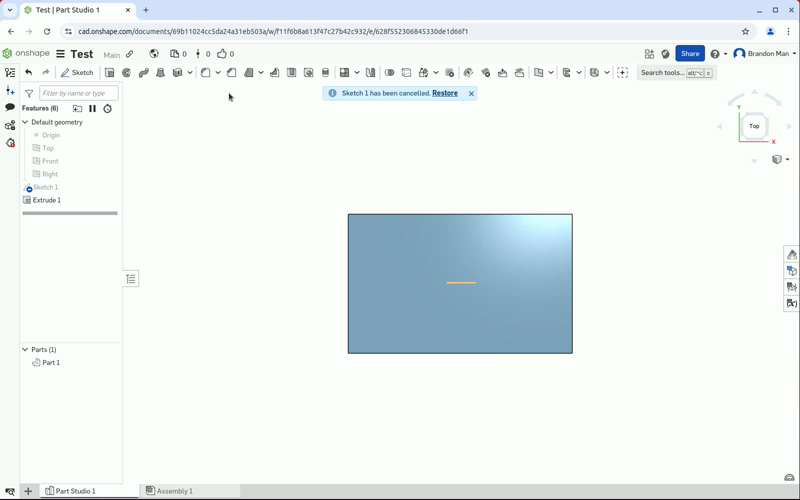
mouse_move(541, 75)
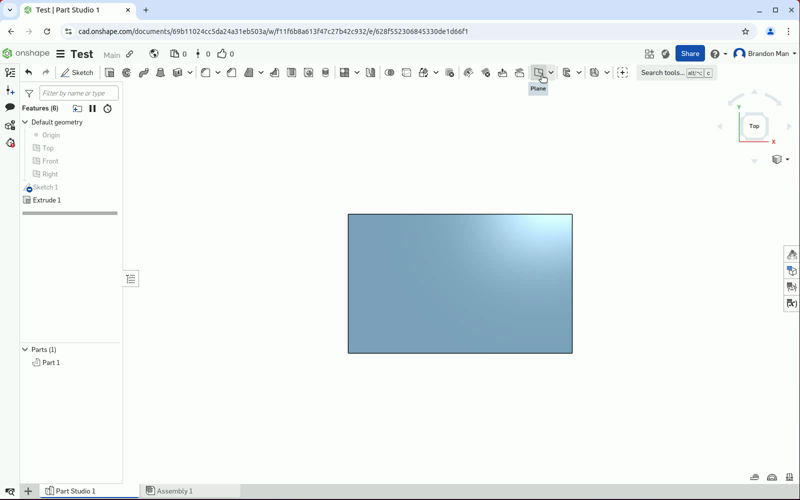
click(541, 75)
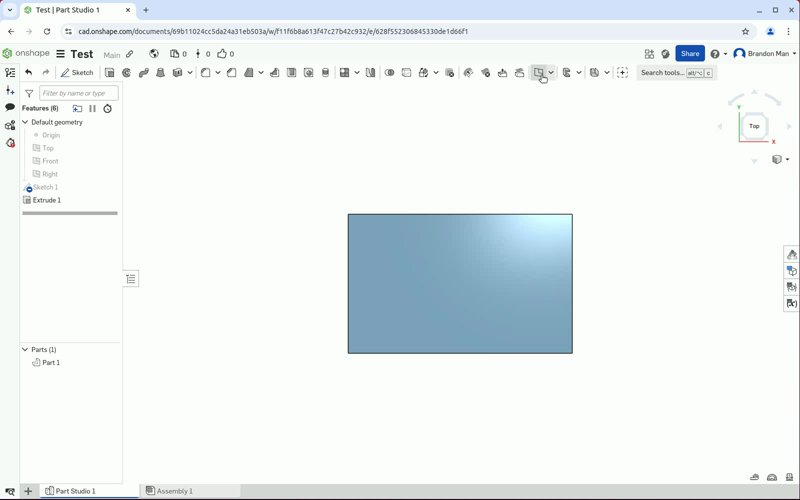
mouse_move(73, 150)
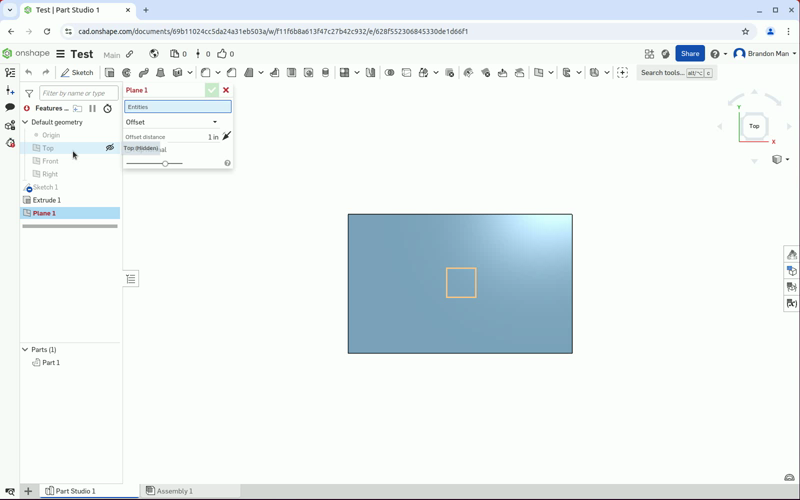
click(73, 150)
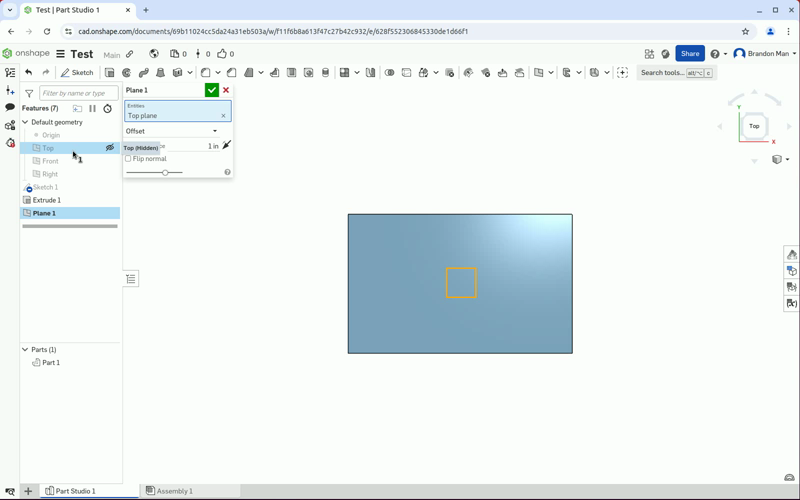
key(tab, 2)
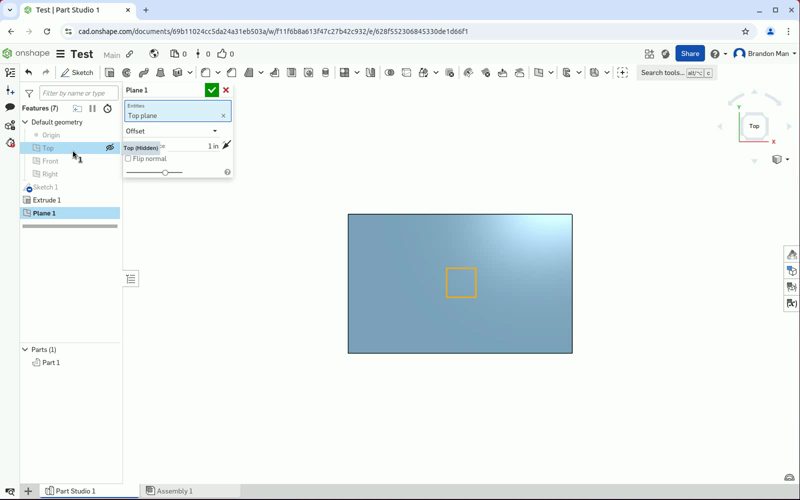
text(3.358)
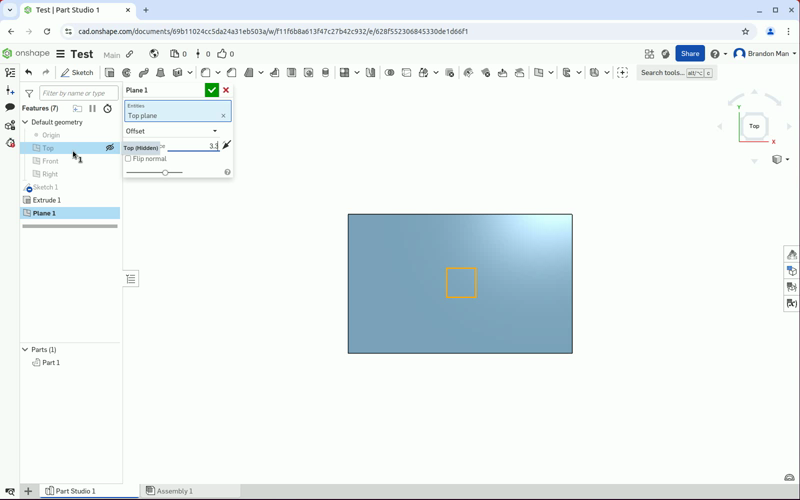
key(enter, 2)
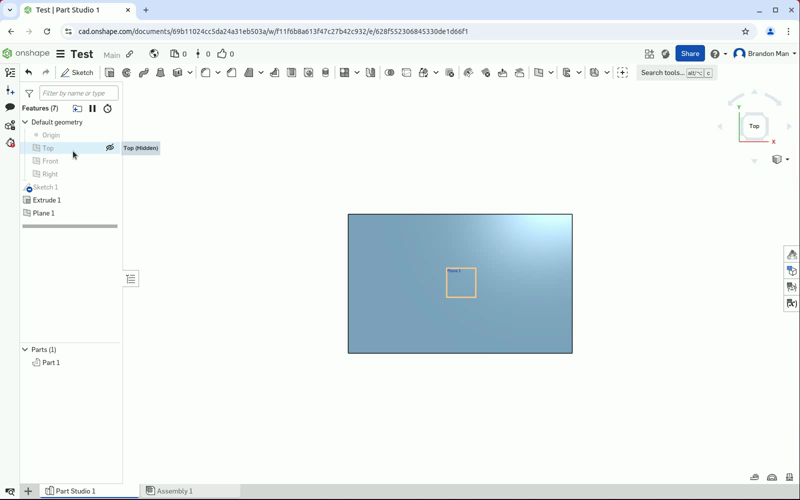
key(shift+s)
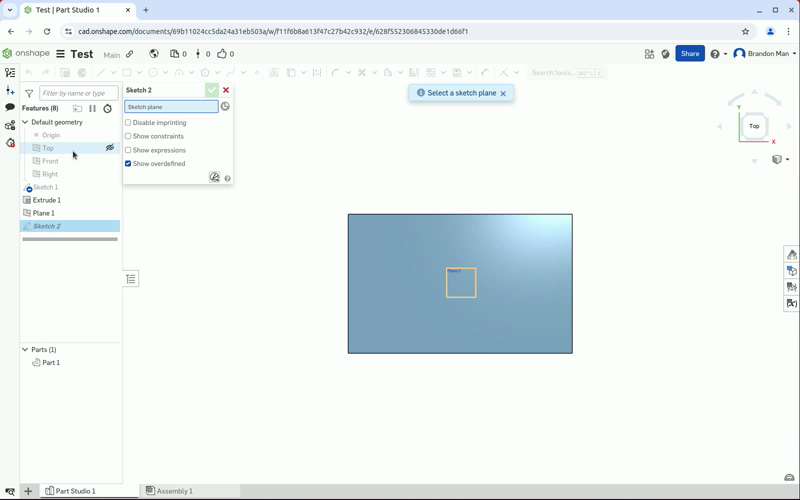
mouse_move(73, 215)
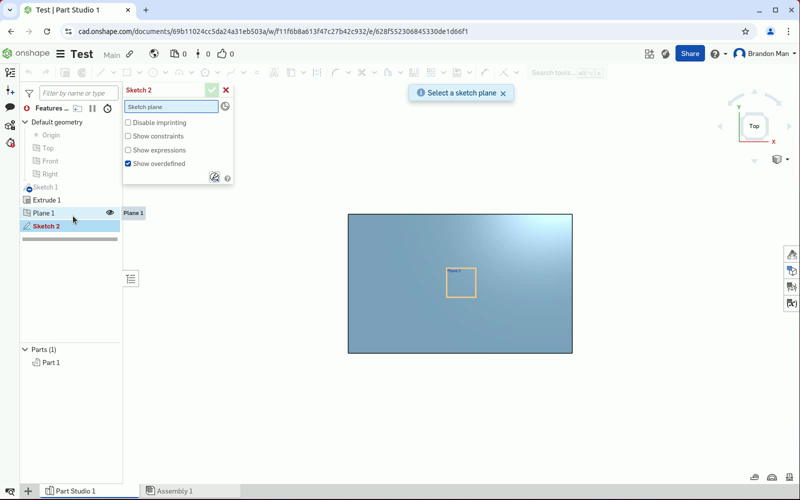
click(73, 215)
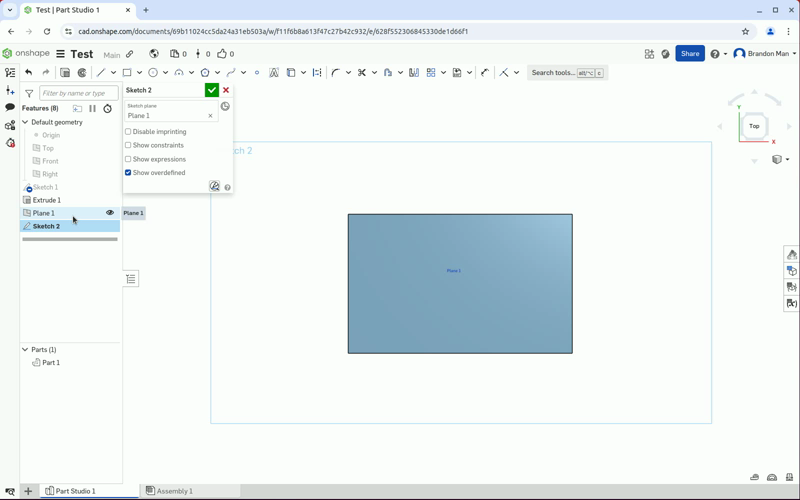
mouse_move(73, 352)
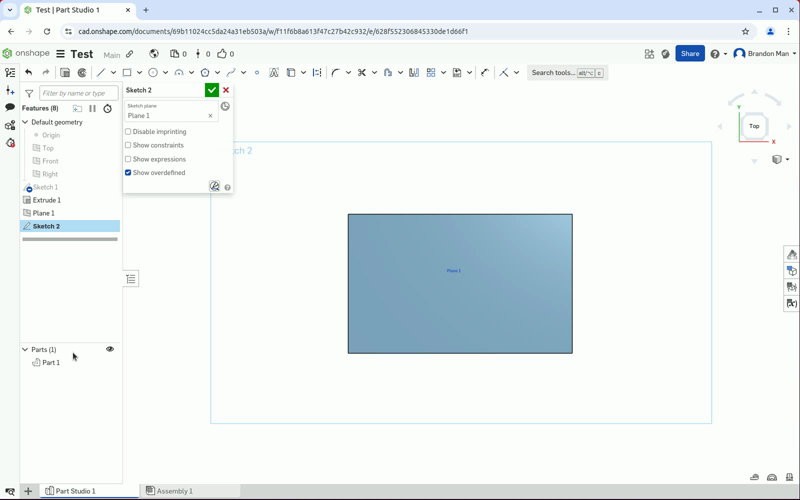
key(y)
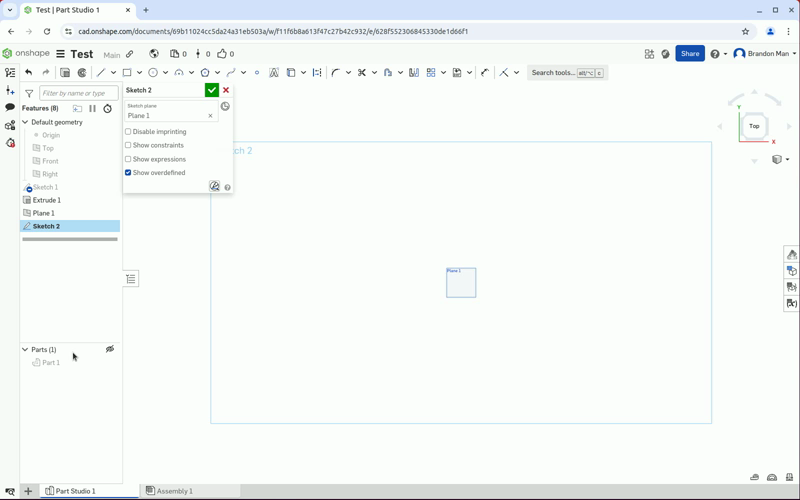
key(l)
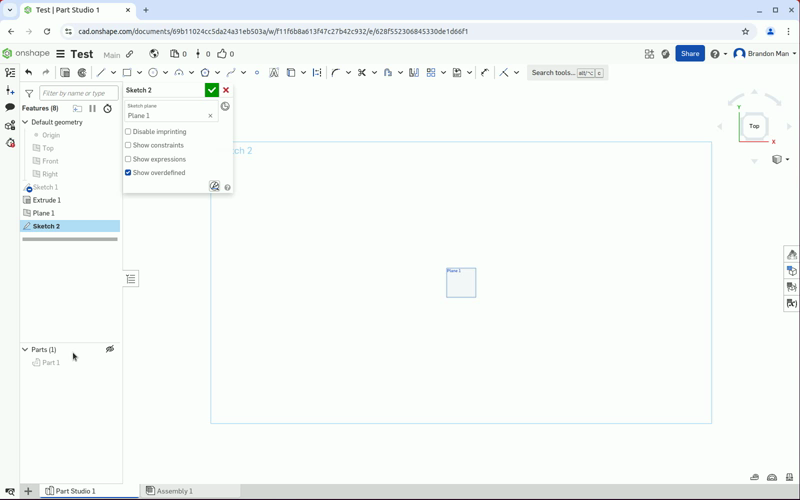
key_down(shift)
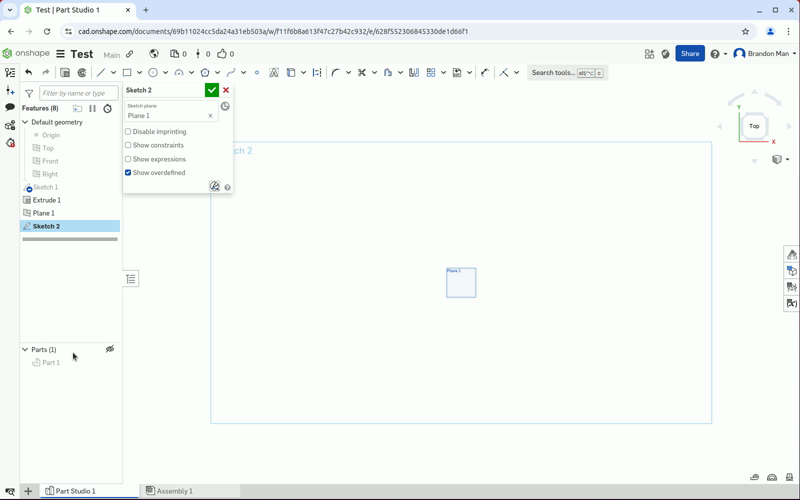
mouse_move(359, 341)
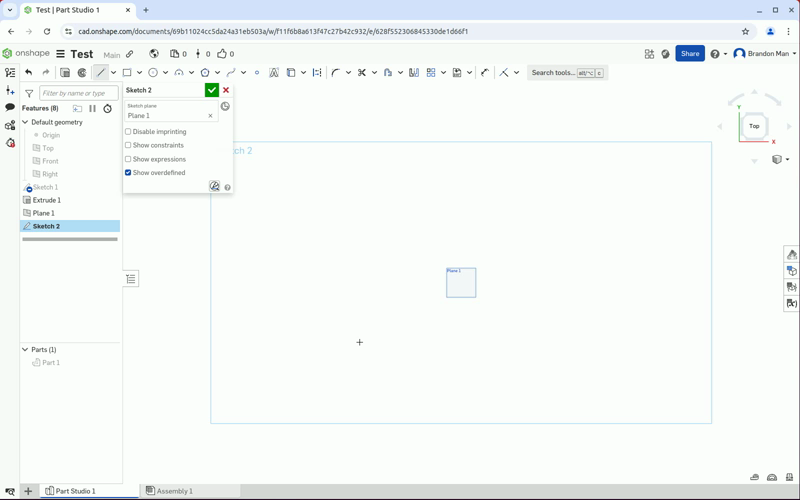
click(359, 341)
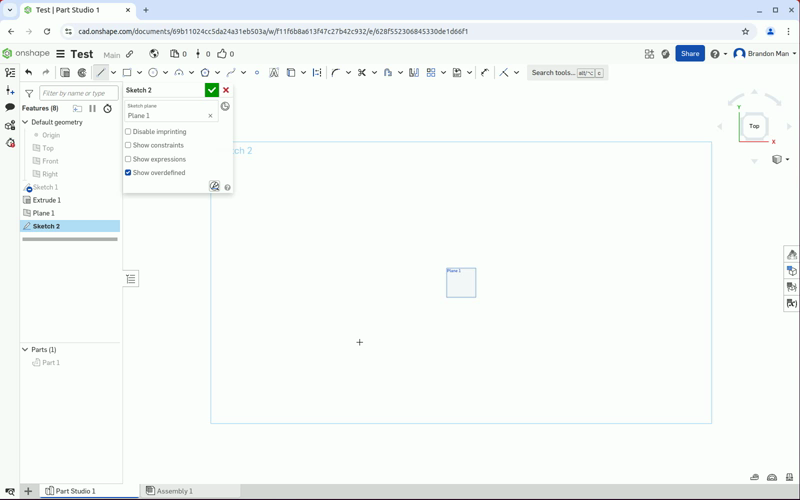
key_up(shift)
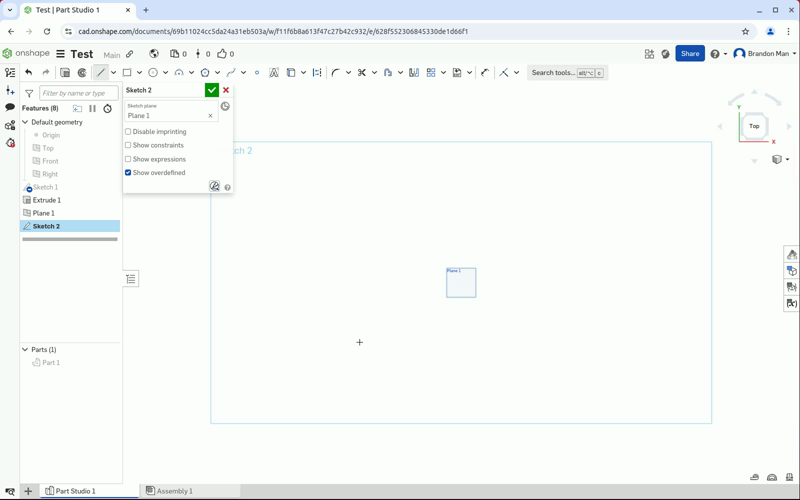
key_down(shift)
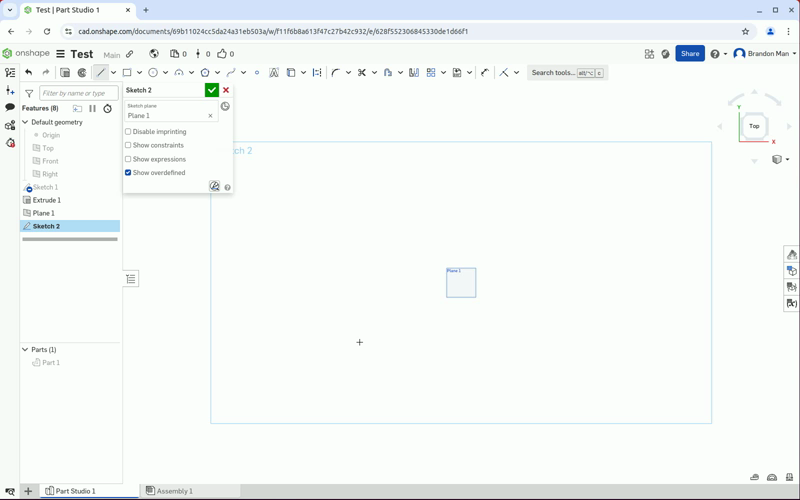
mouse_move(561, 341)
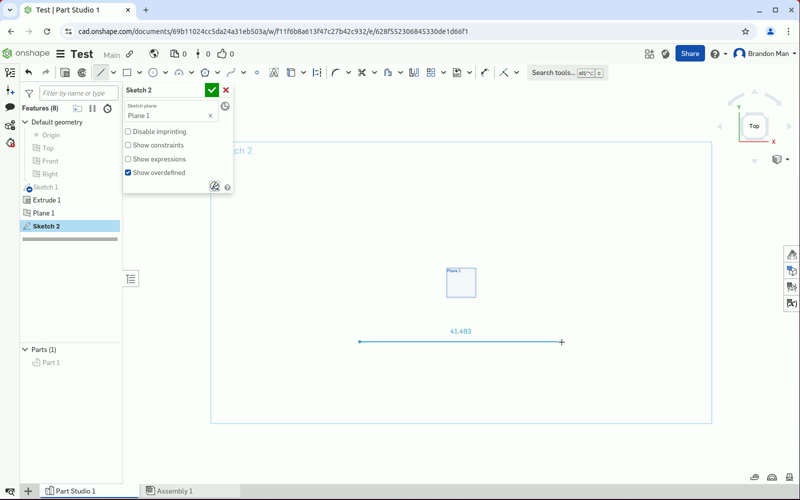
click(561, 341)
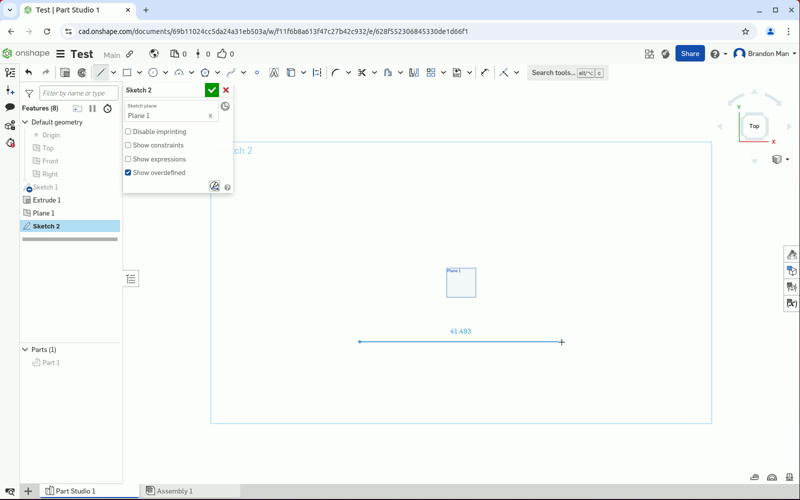
key_up(shift)
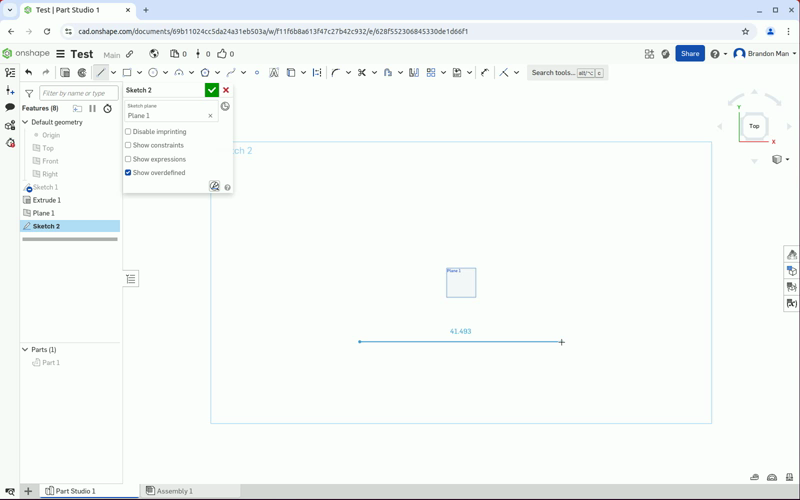
key_down(shift)
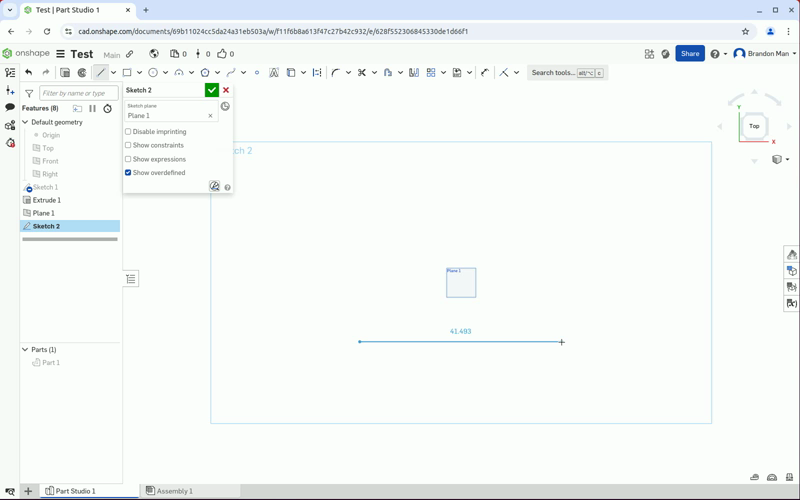
mouse_move(561, 224)
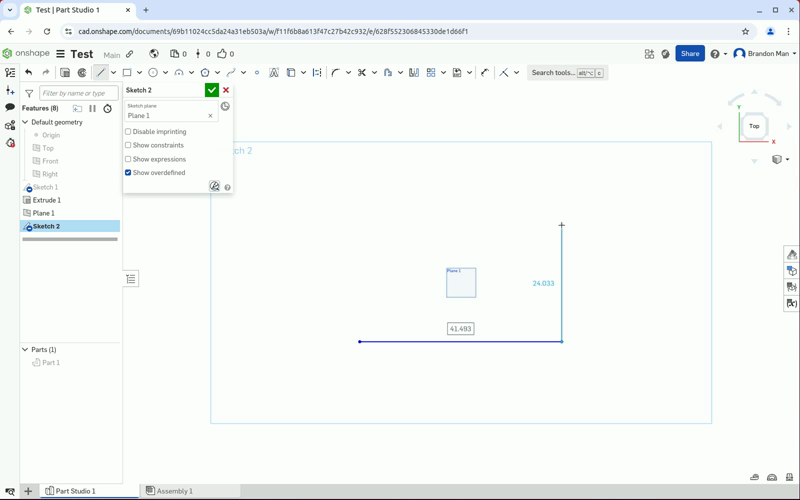
click(561, 224)
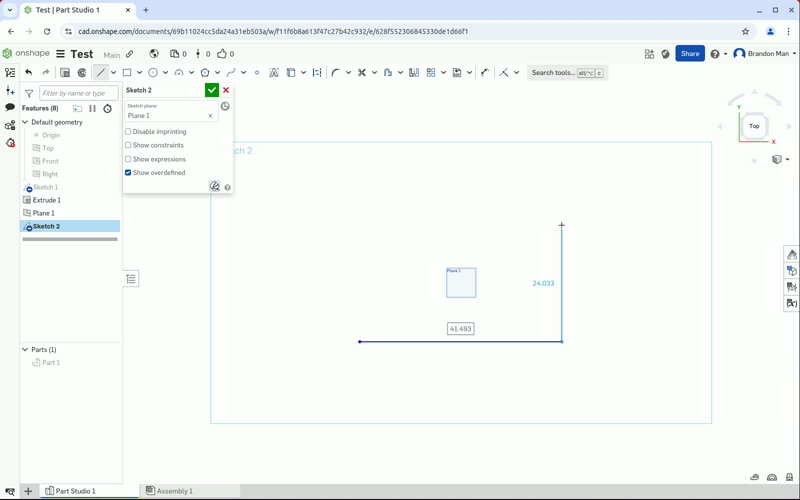
key_up(shift)
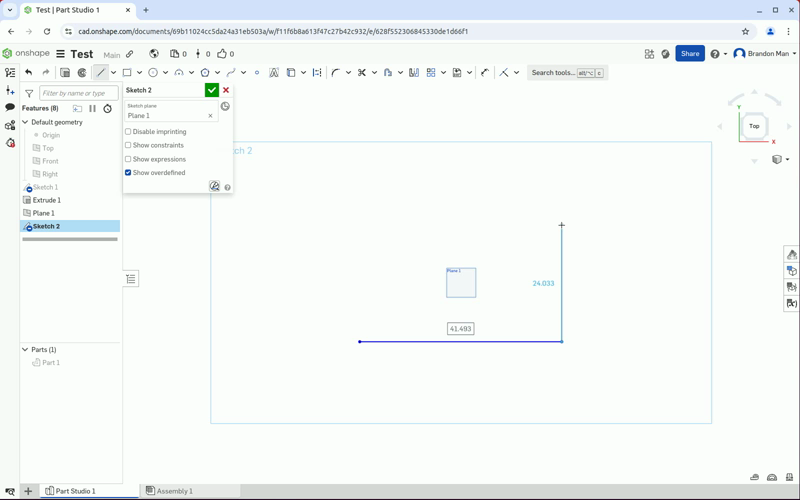
key_down(shift)
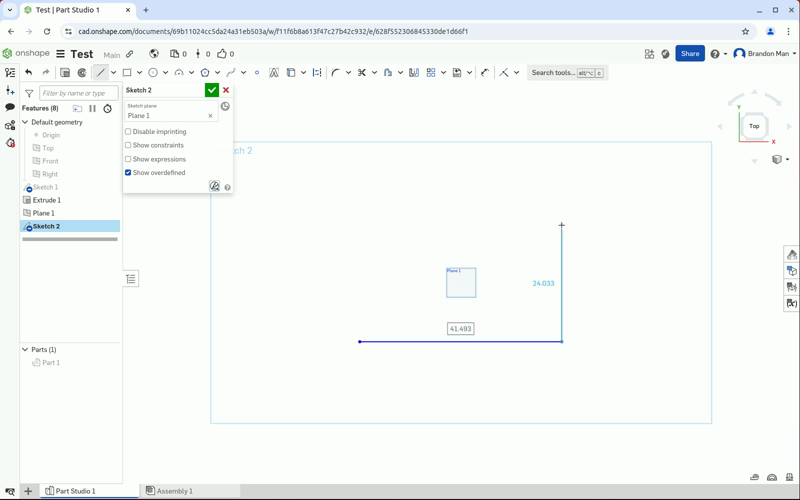
mouse_move(359, 224)
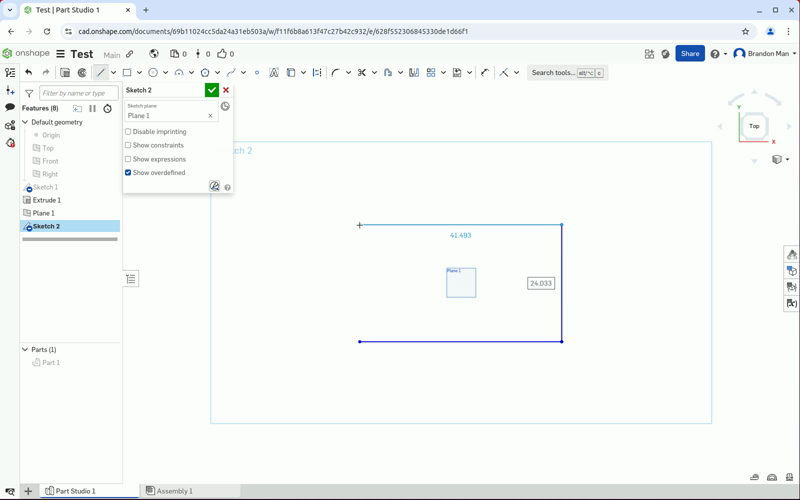
click(359, 224)
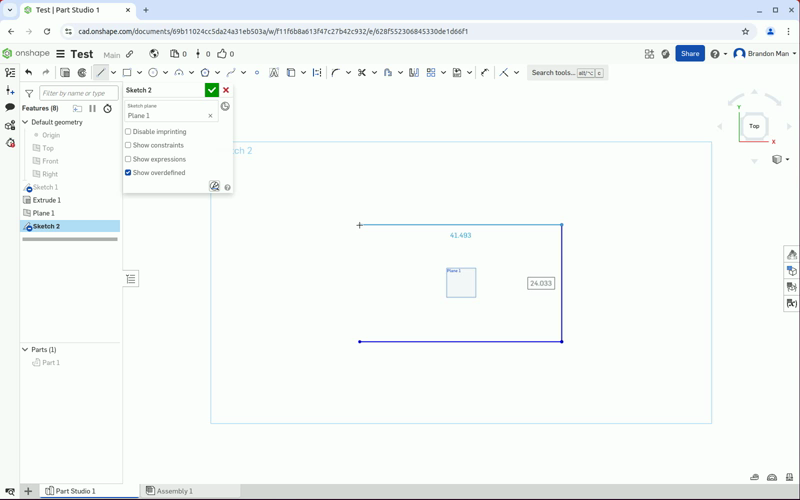
key_up(shift)
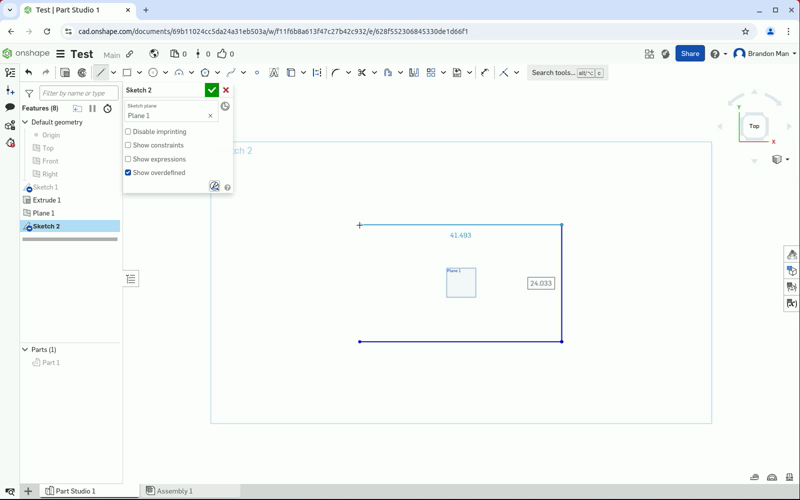
key_down(shift)
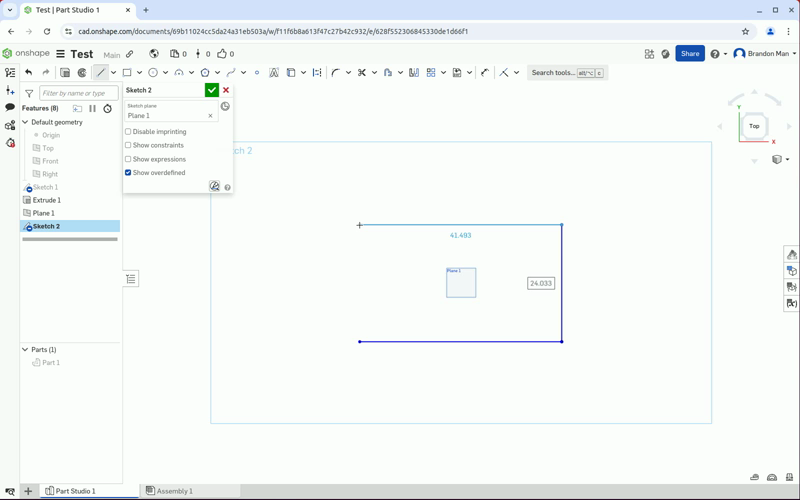
mouse_move(359, 341)
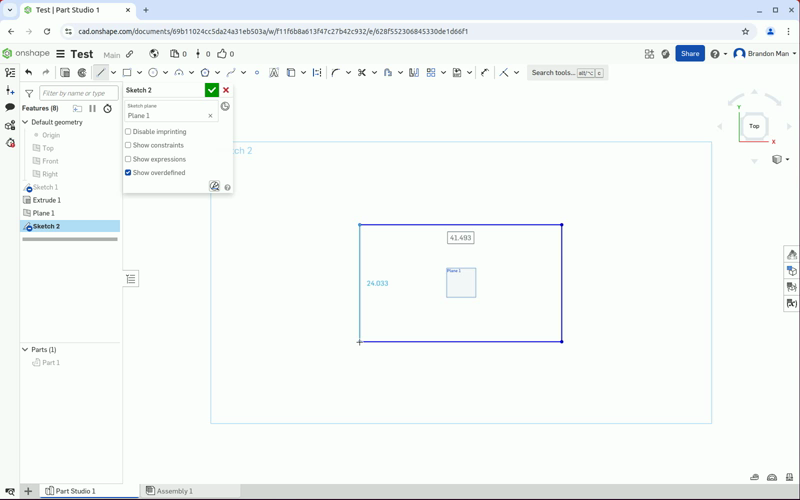
key_up(shift)
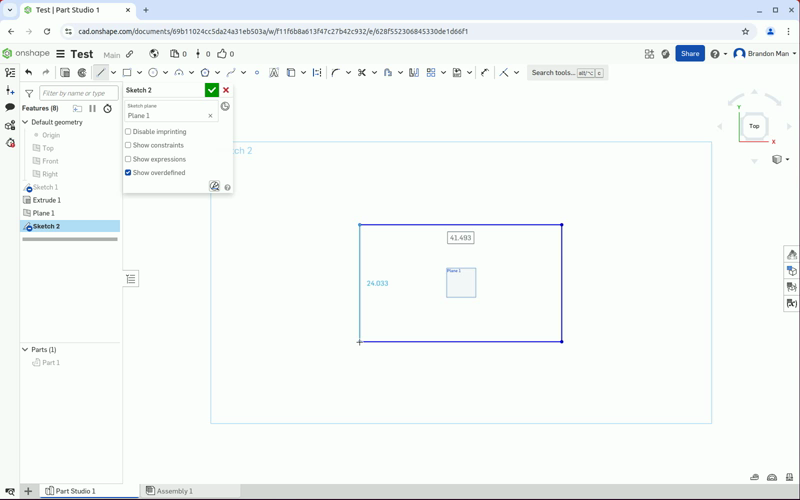
click(359, 341)
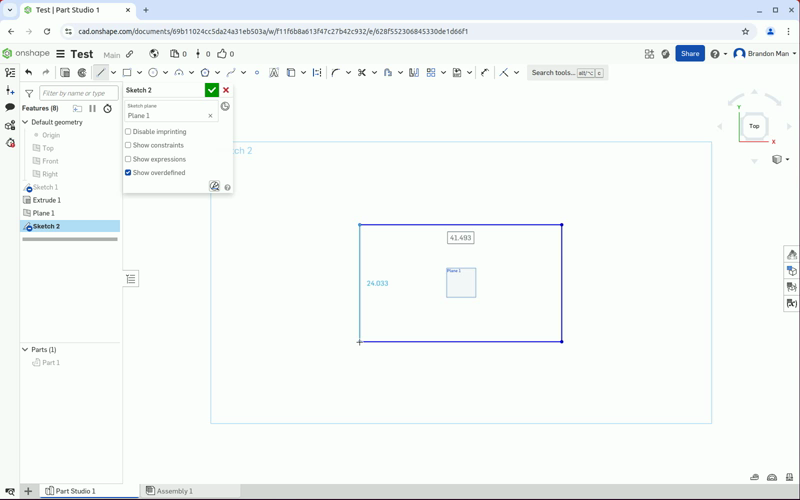
key(esc)
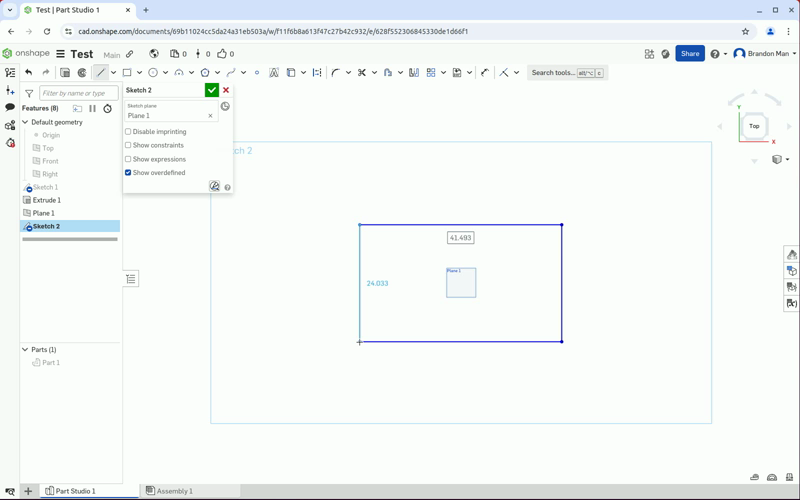
mouse_move(387, 288)
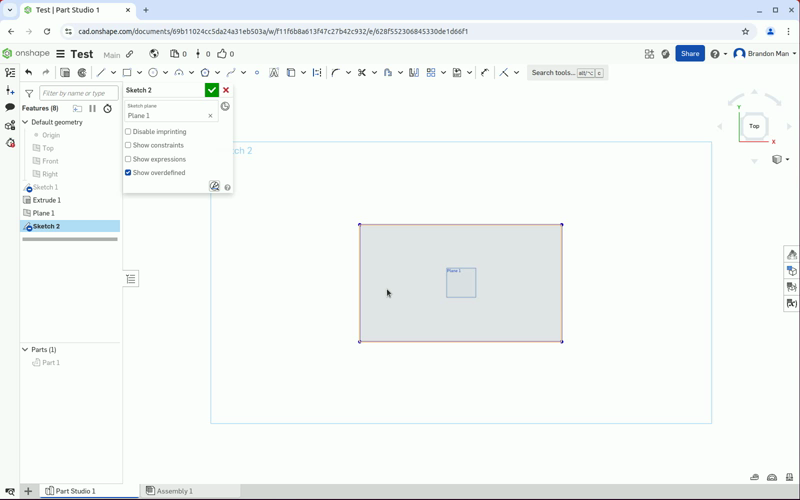
click(387, 288)
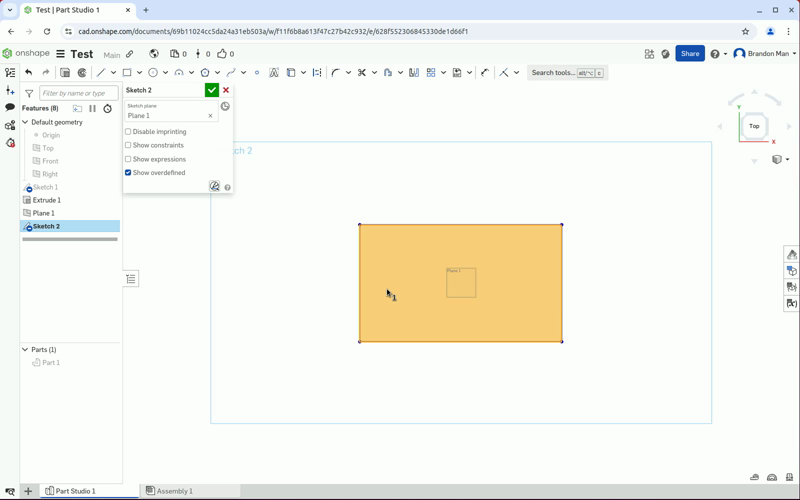
mouse_move(73, 352)
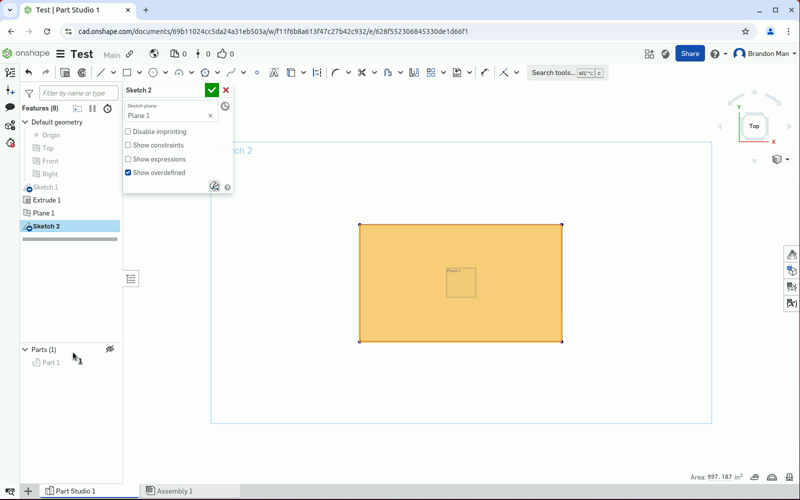
key(shift+y)
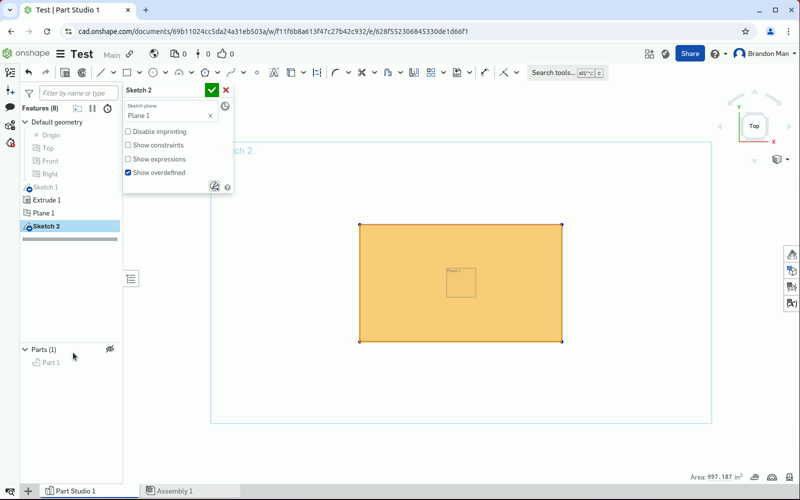
key(shift+e)
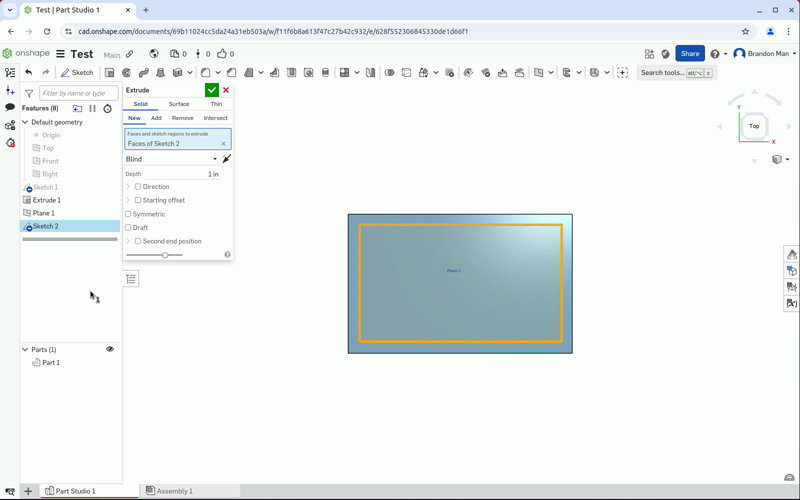
mouse_move(143, 106)
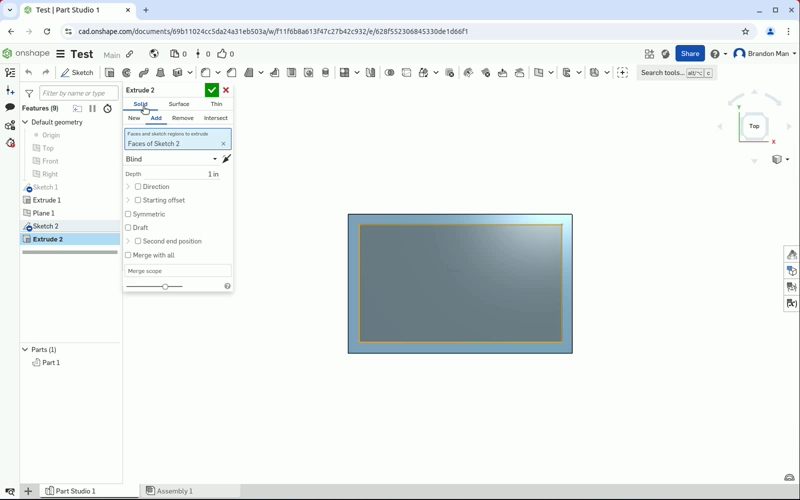
click(143, 106)
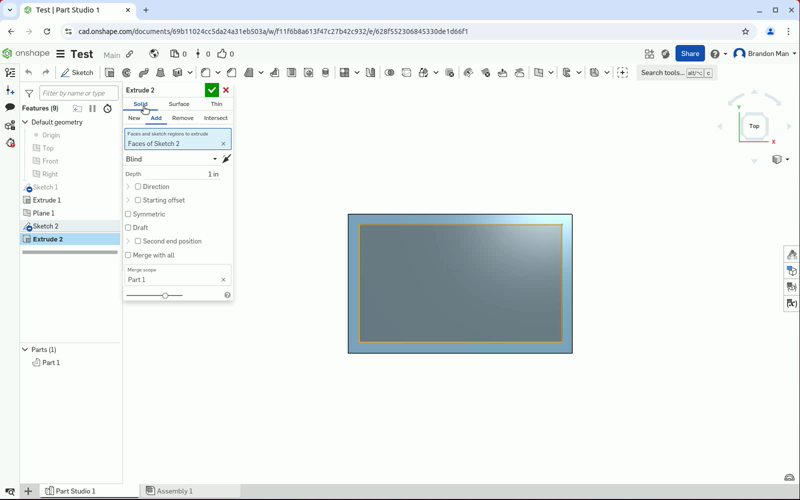
mouse_move(186, 120)
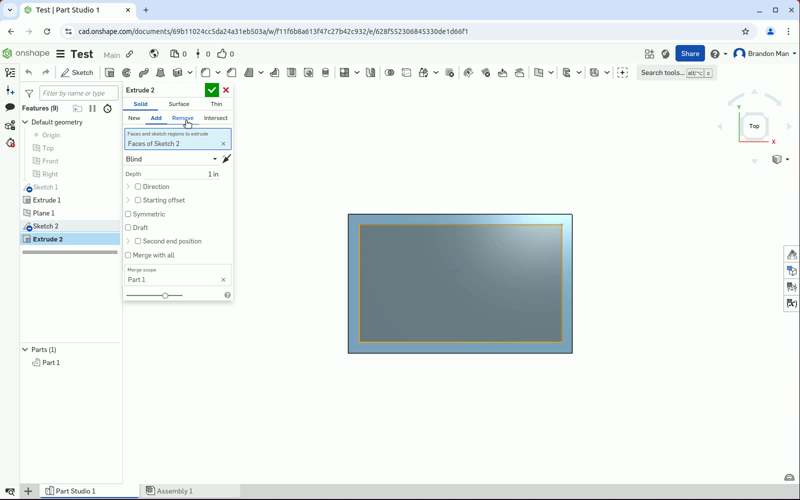
click(186, 120)
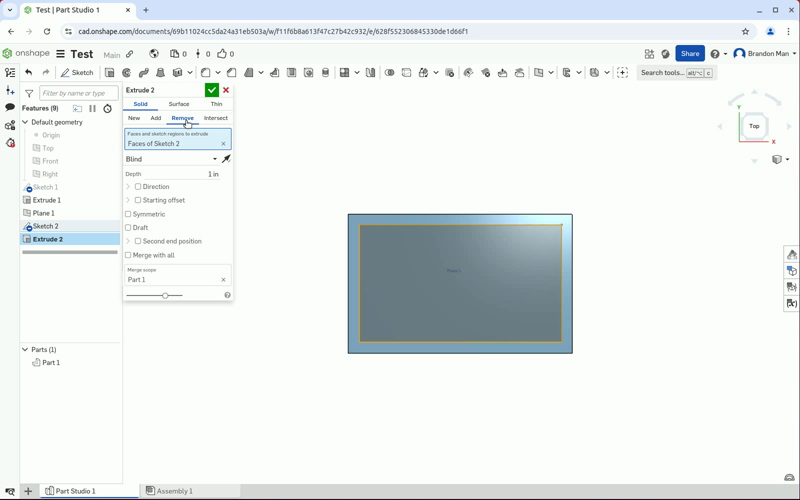
key(tab, 4)
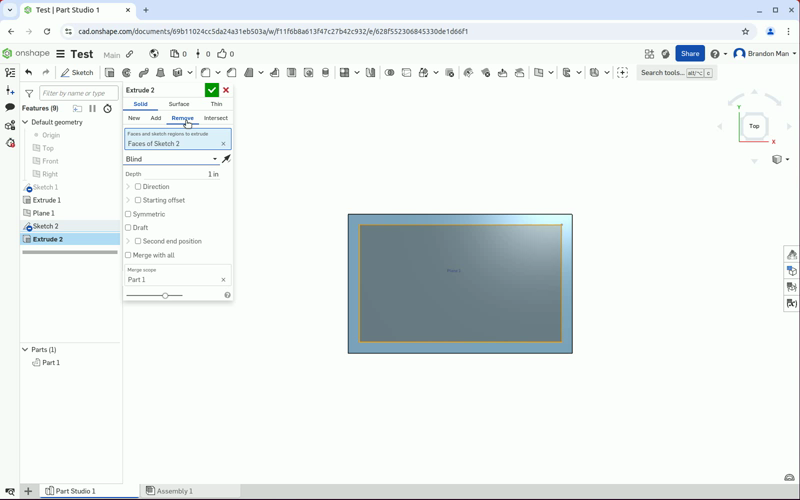
text(1.685)
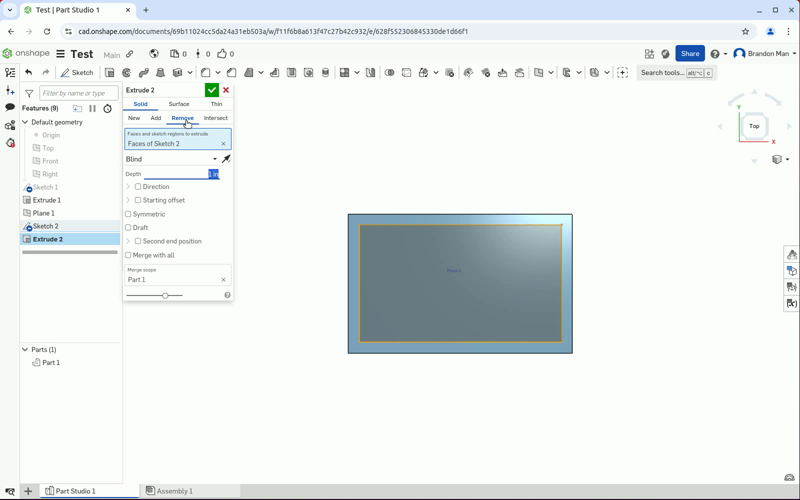
key(tab, 6)
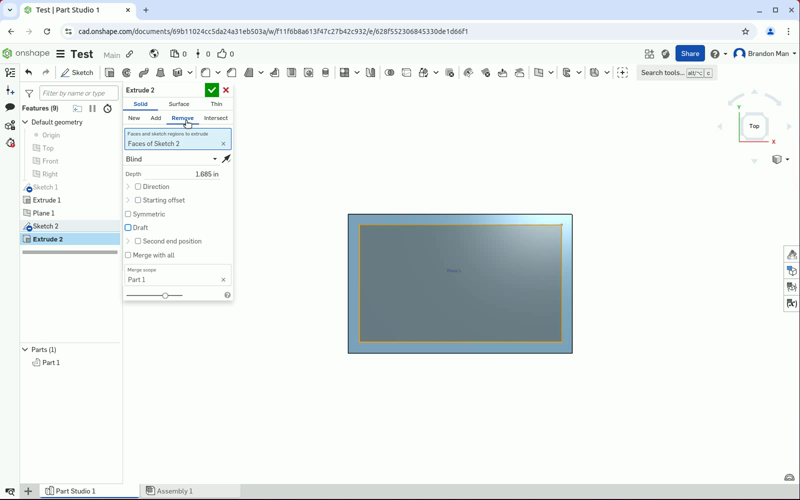
key(space)
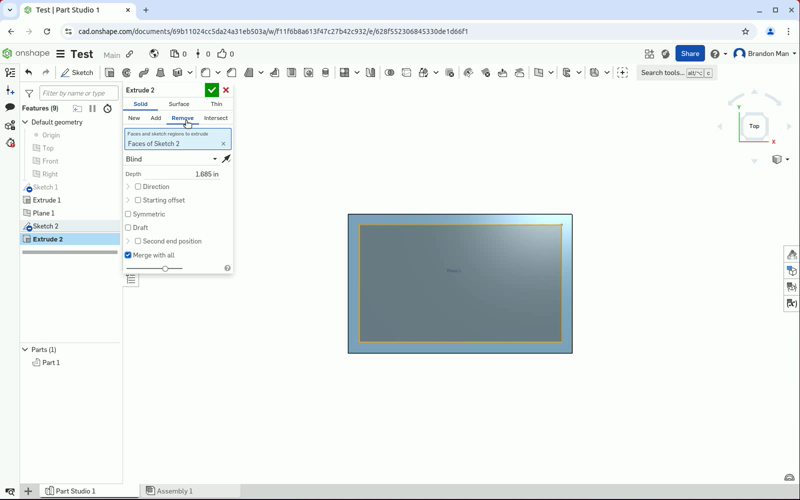
key(enter)
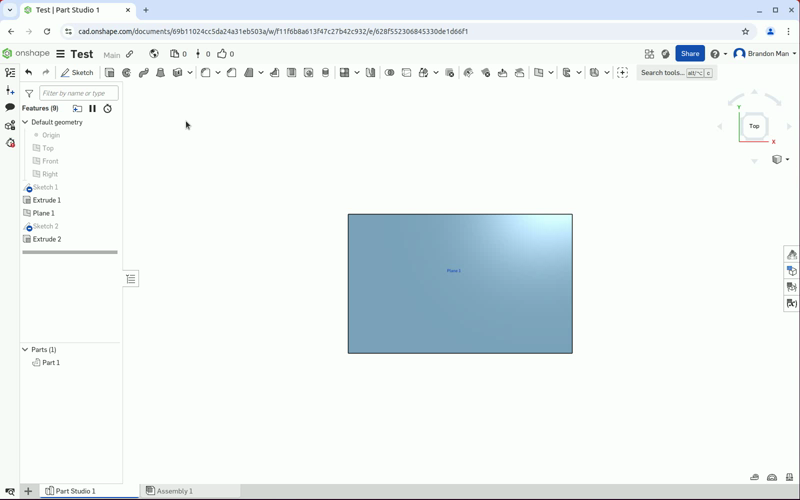
key(shift+h)
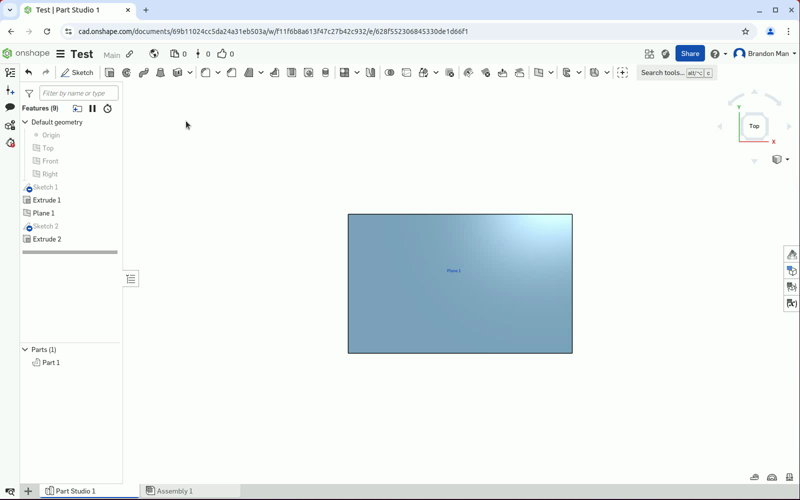
key(shift+h)
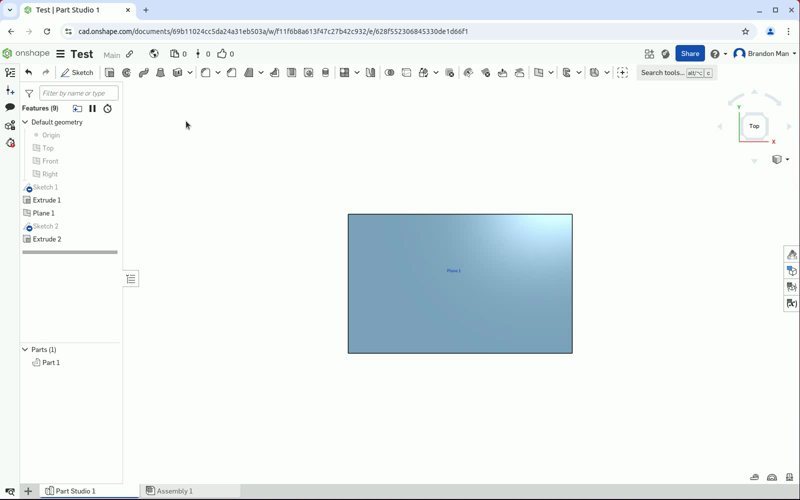
key(shift+7)
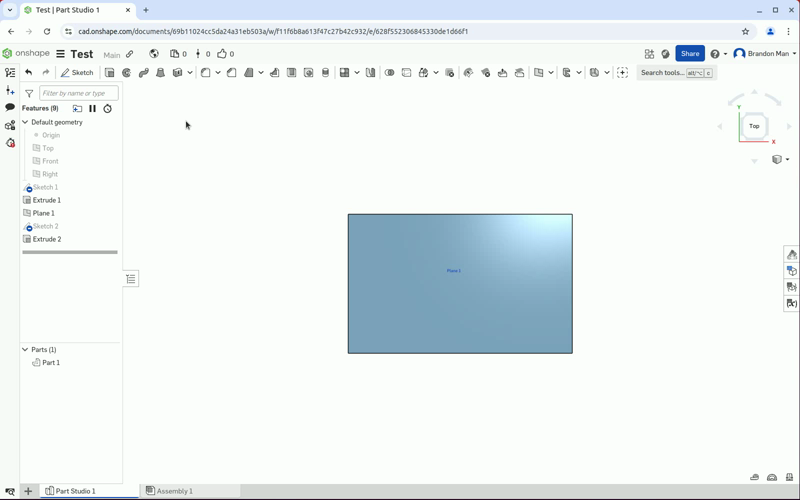
key(up, 3)
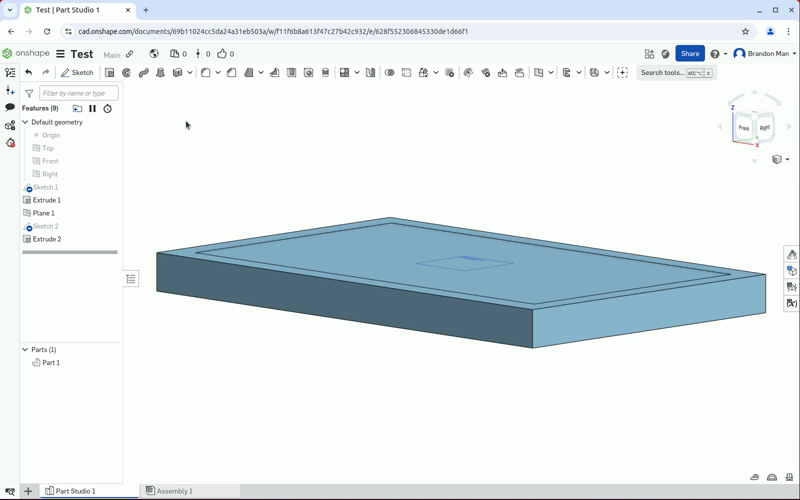
key(left, 3)
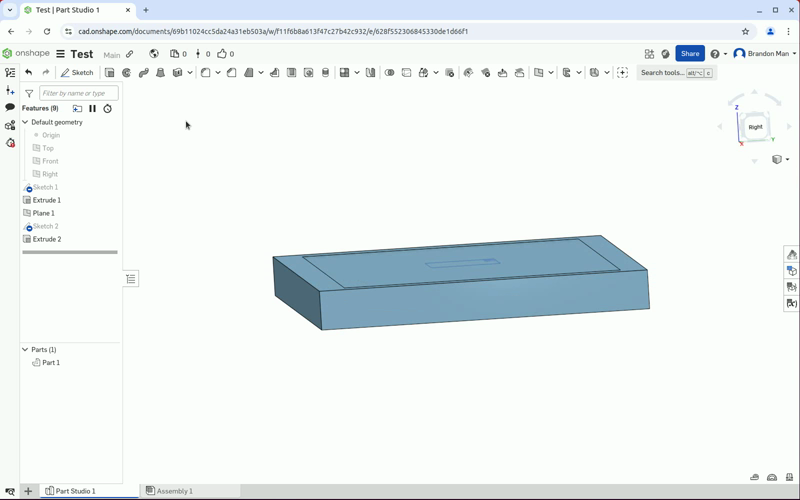
key(right, 3)
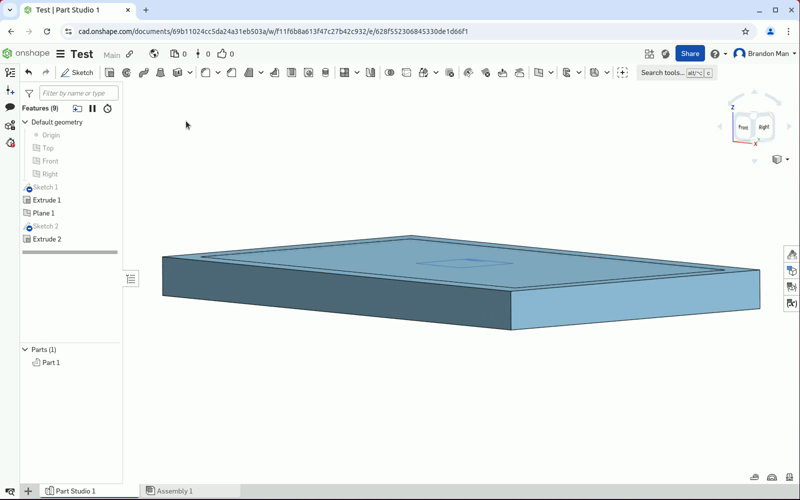
key(down, 3)
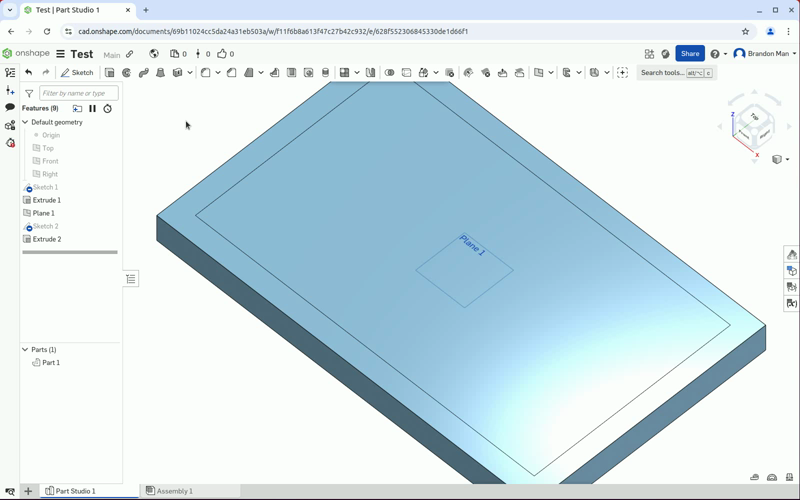
mouse_move(73, 189)
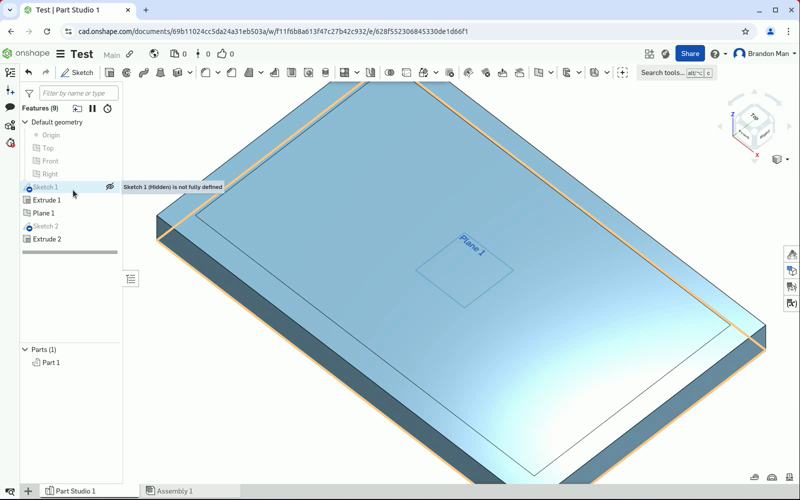
click(73, 189)